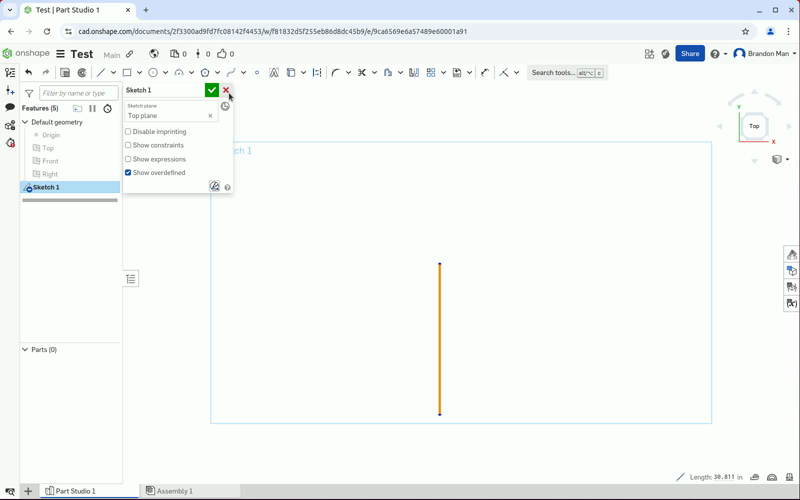
key(shift+h)
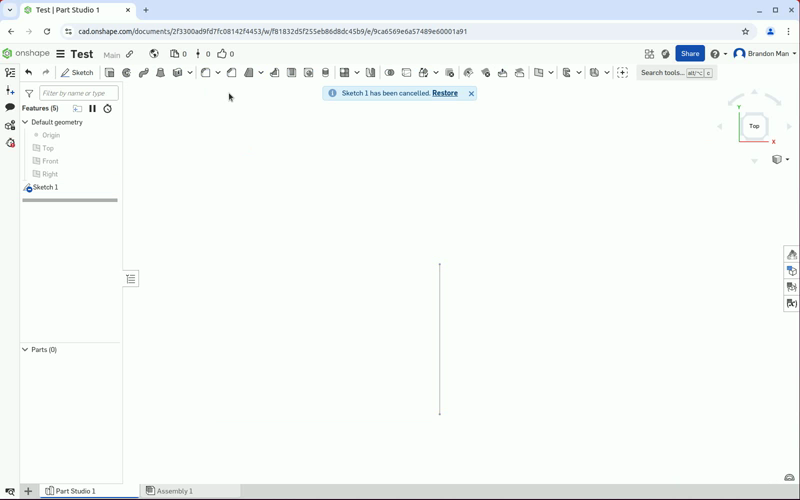
key(shift+s)
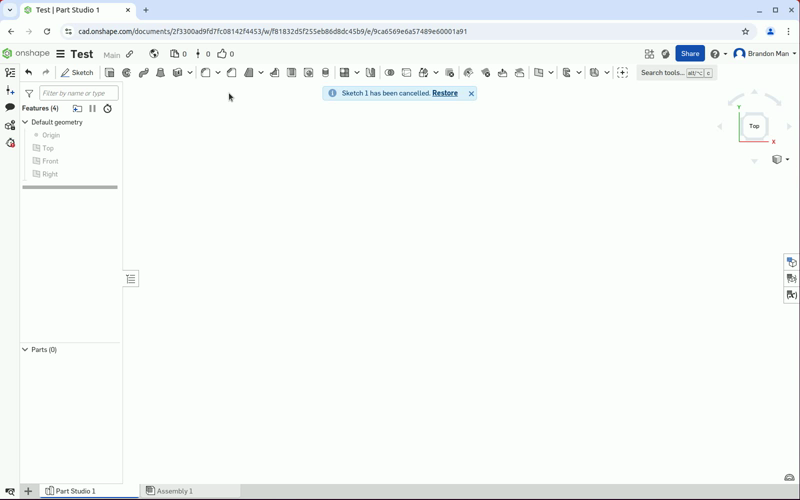
mouse_move(73, 150)
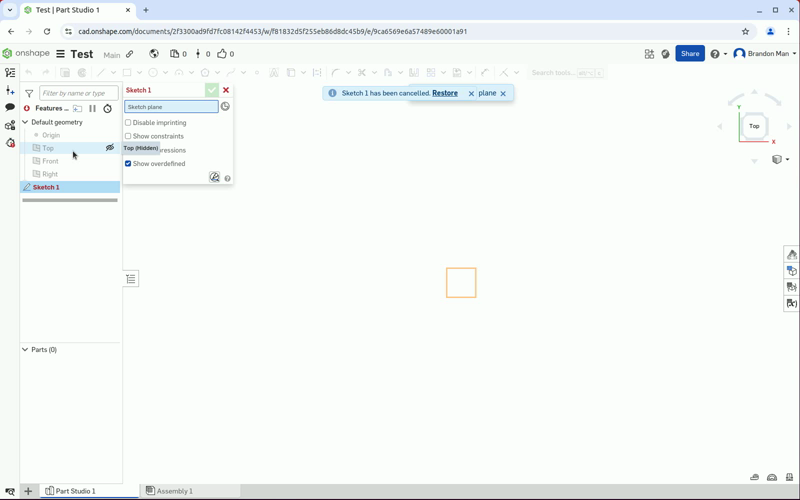
click(73, 150)
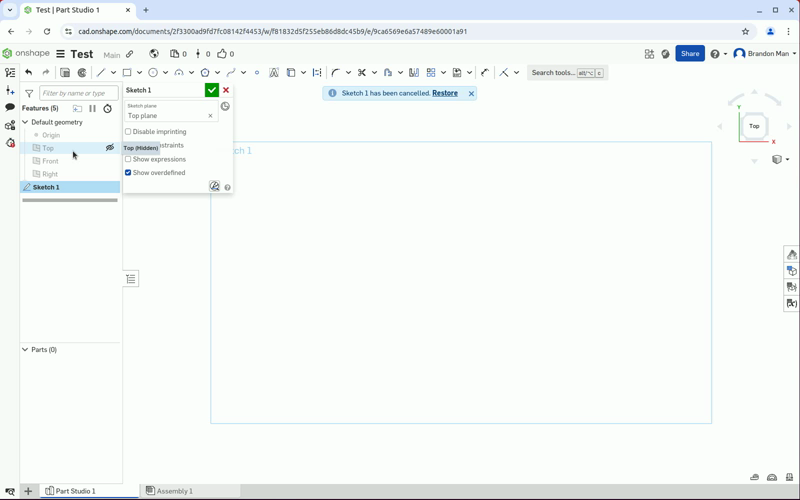
mouse_move(73, 352)
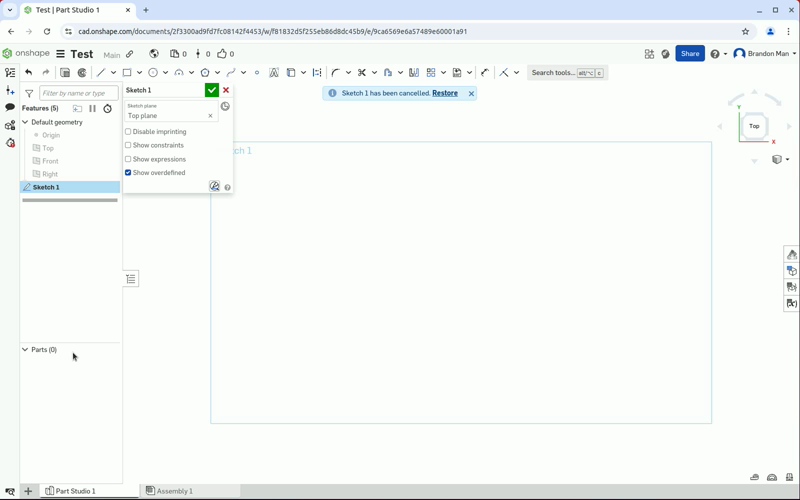
key(y)
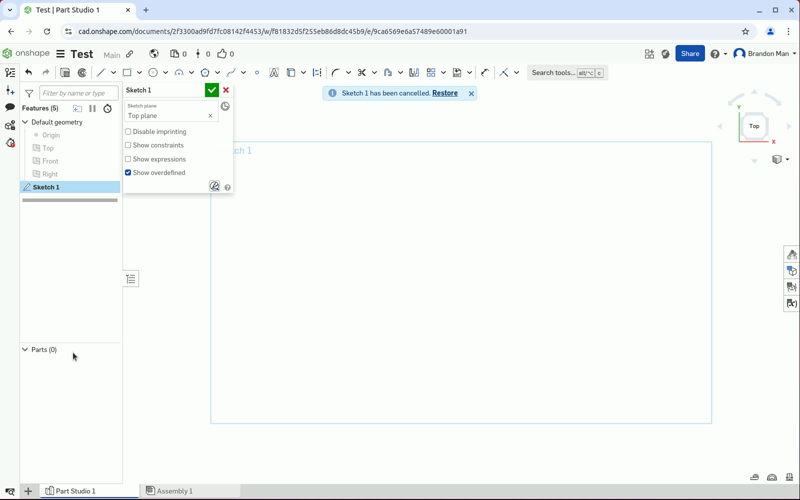
key(c)
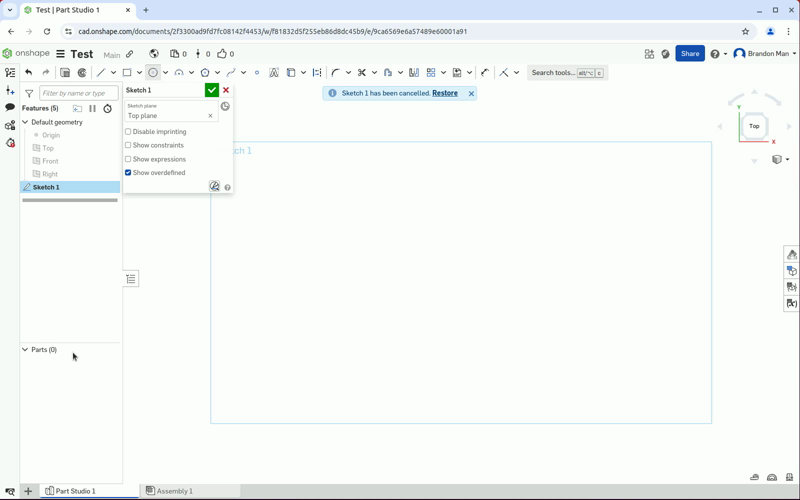
key_down(shift)
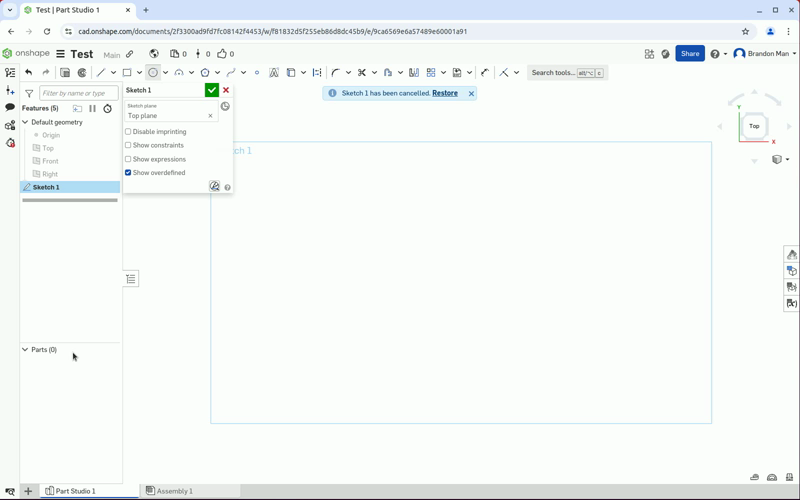
mouse_move(460, 282)
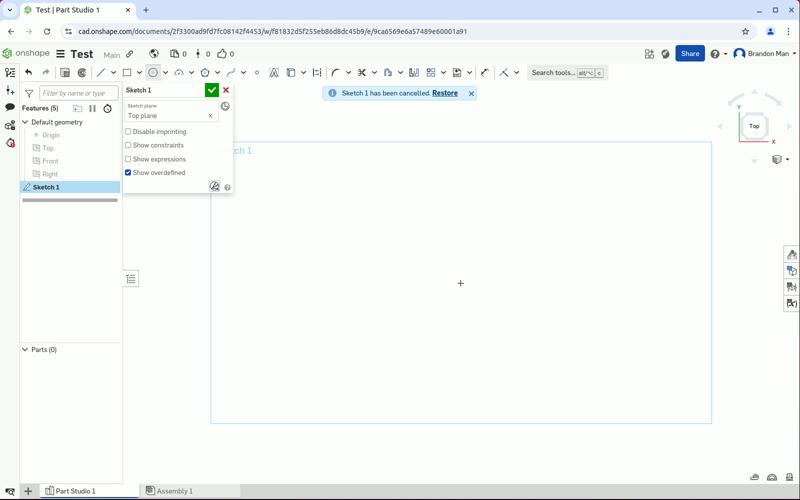
click(460, 282)
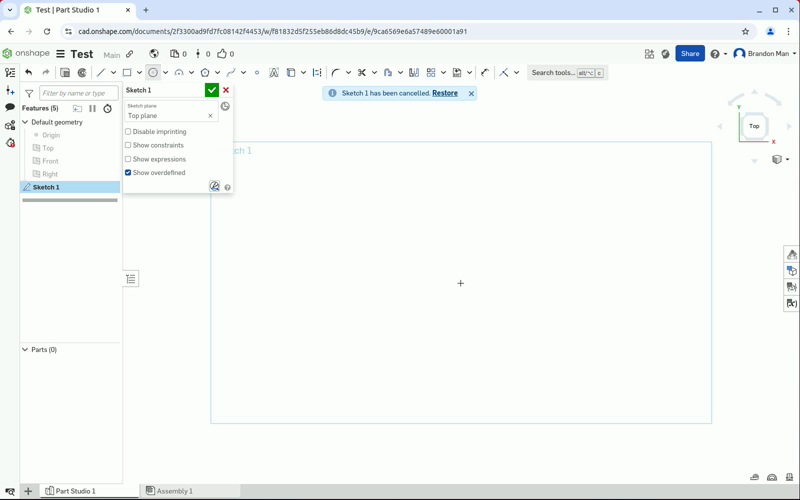
key_up(shift)
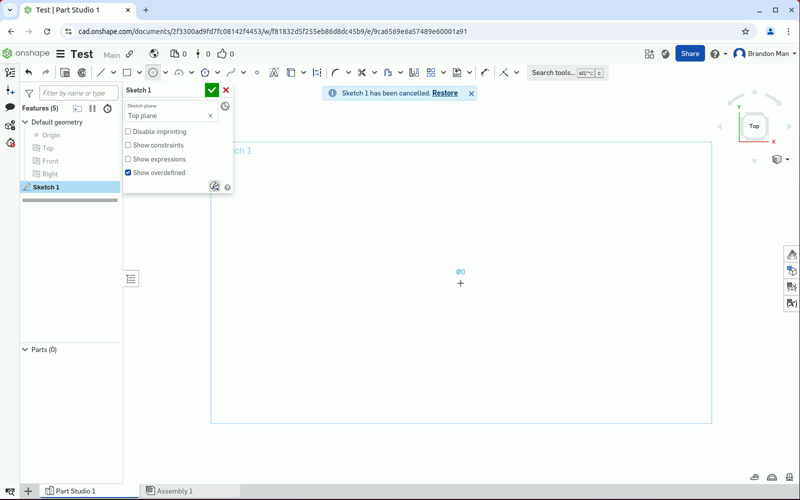
mouse_move(527, 282)
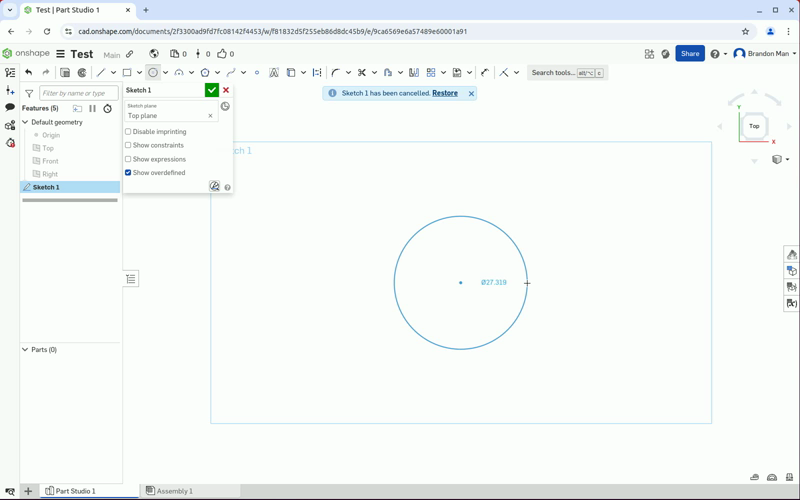
click(527, 282)
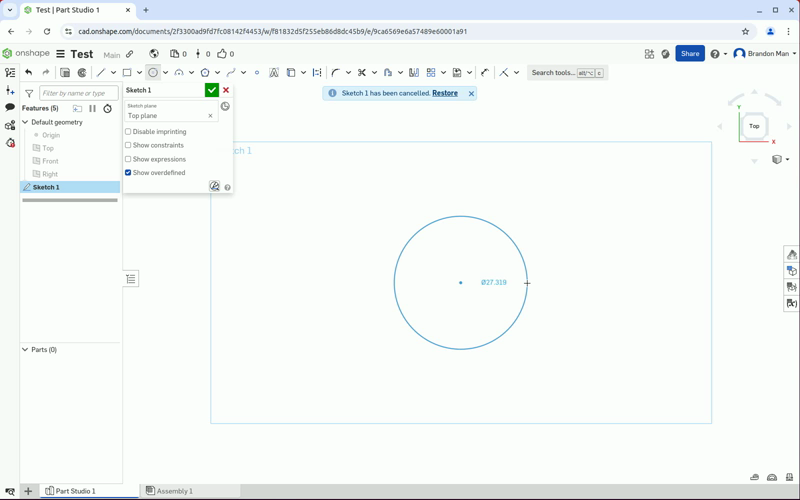
key(esc)
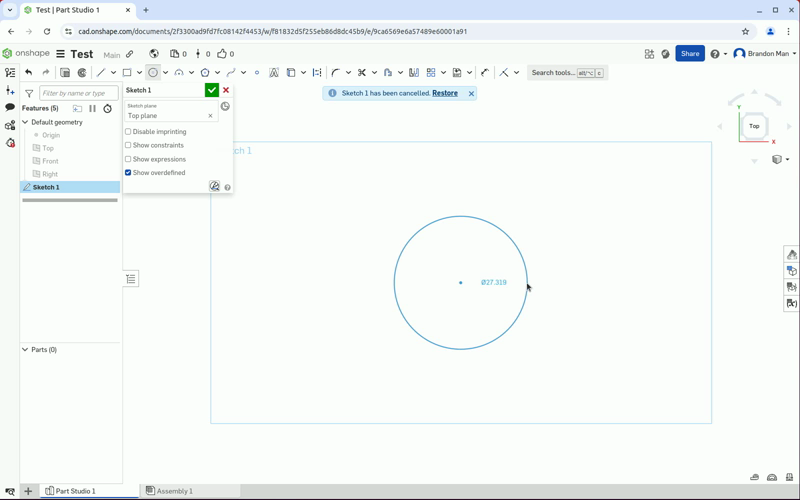
mouse_move(505, 292)
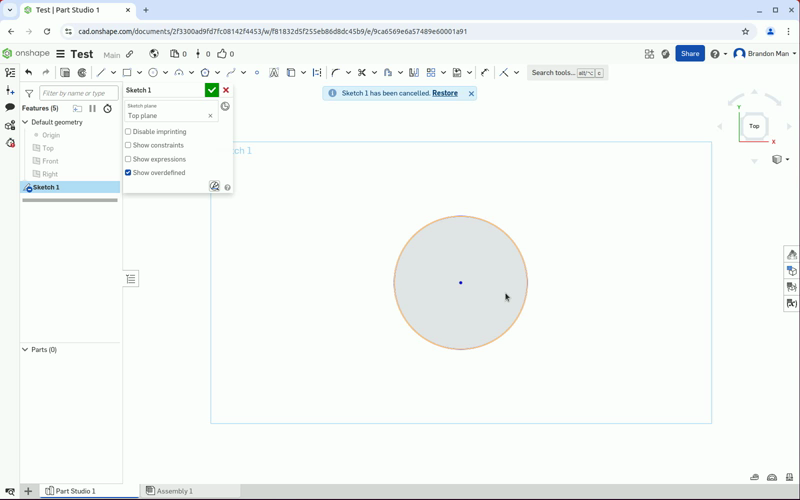
click(505, 292)
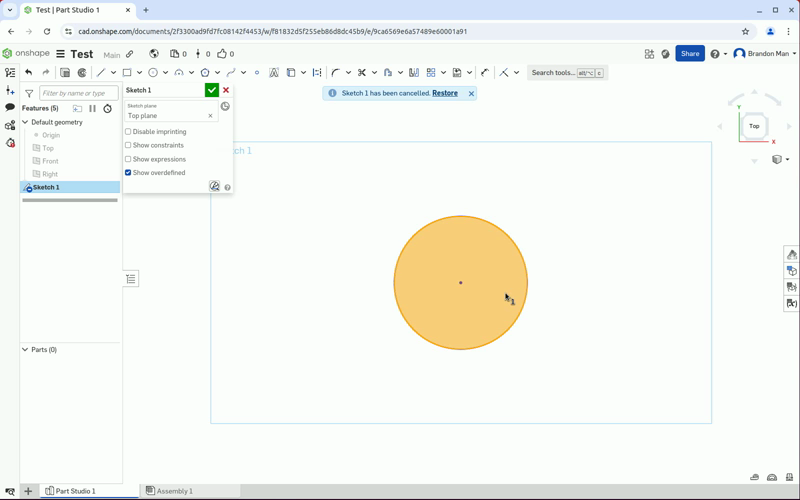
mouse_move(73, 352)
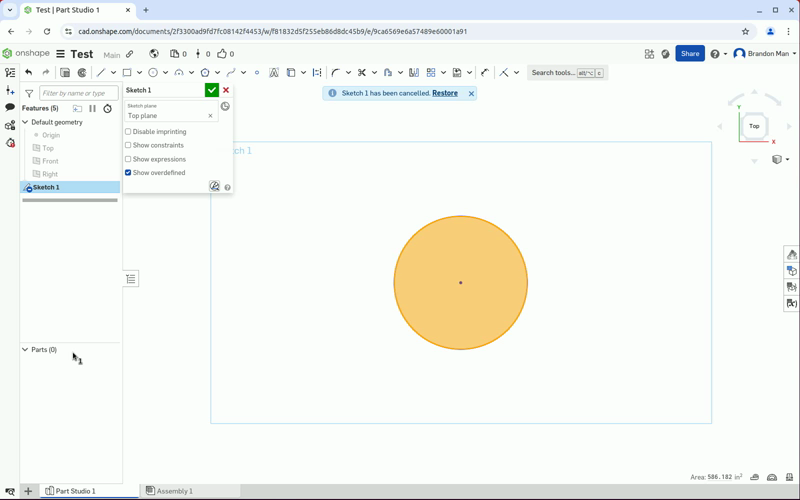
key(shift+y)
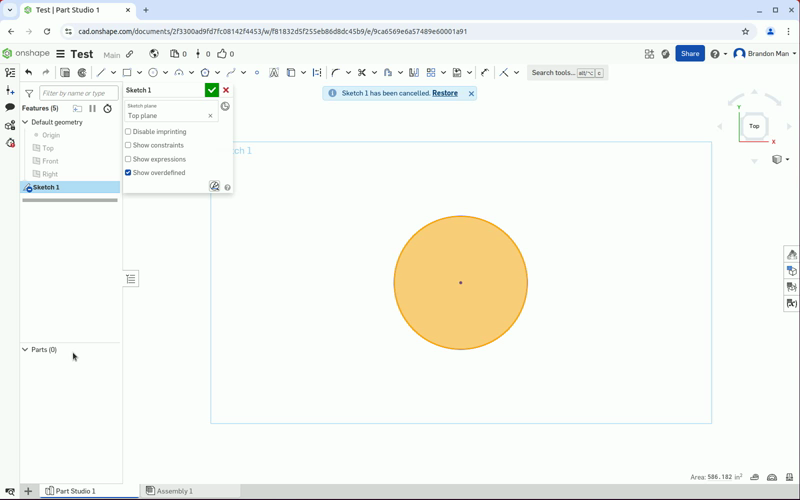
key(shift+e)
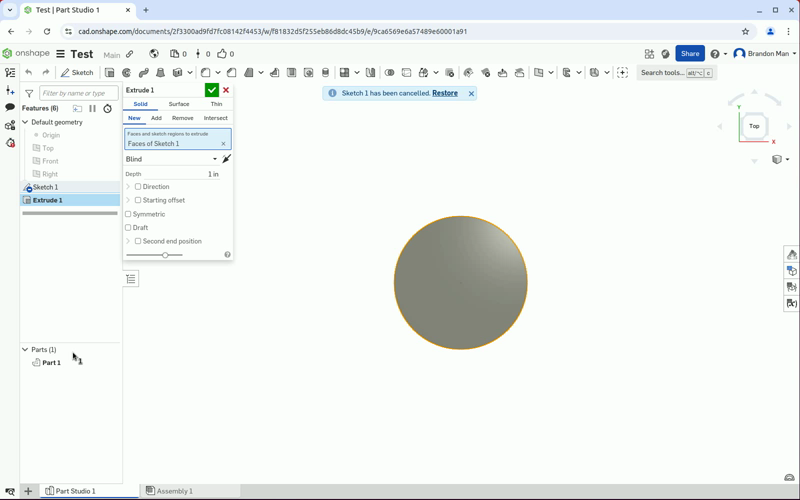
mouse_move(143, 106)
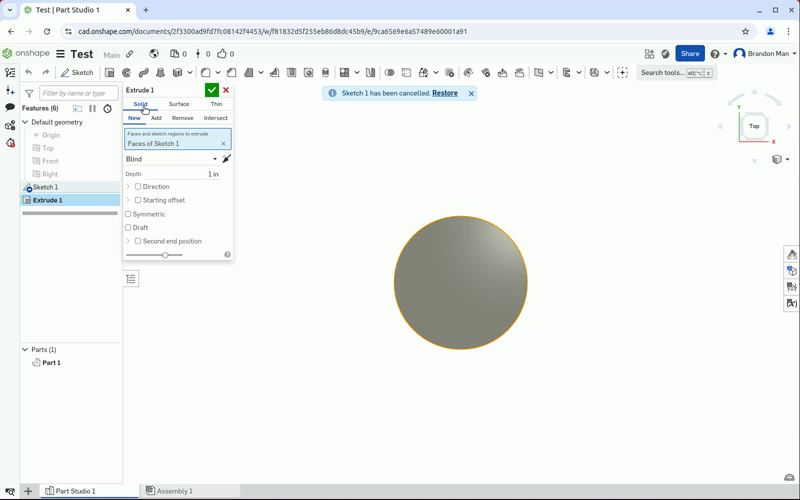
click(143, 106)
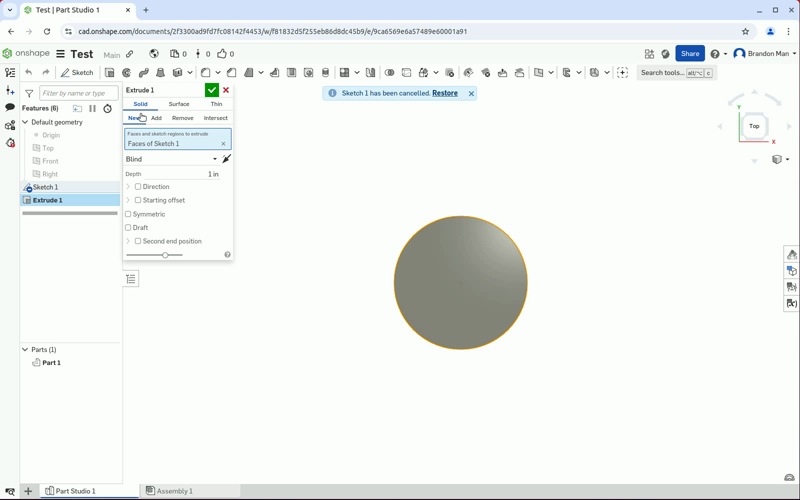
mouse_move(137, 120)
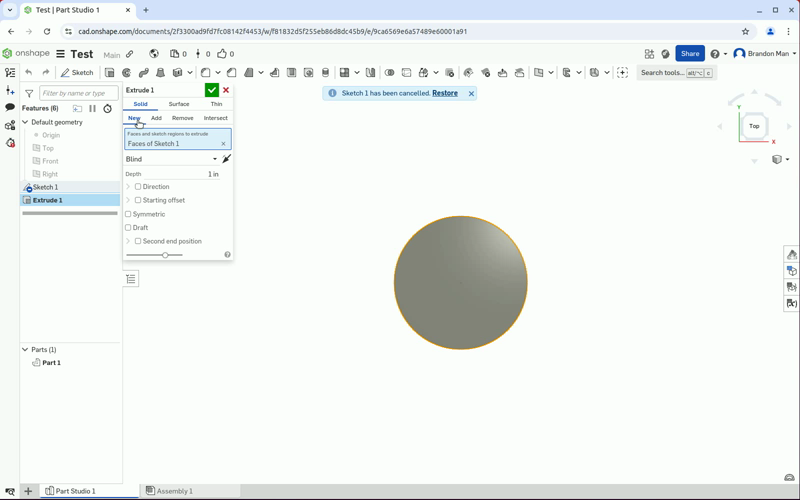
click(137, 120)
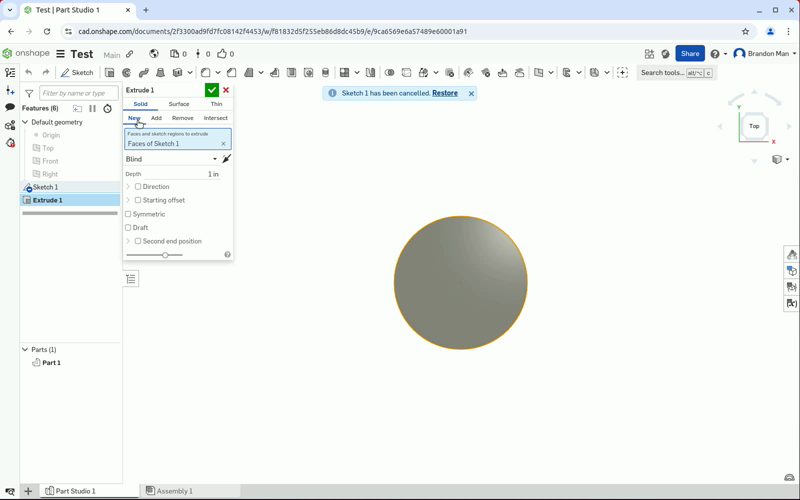
key(tab, 4)
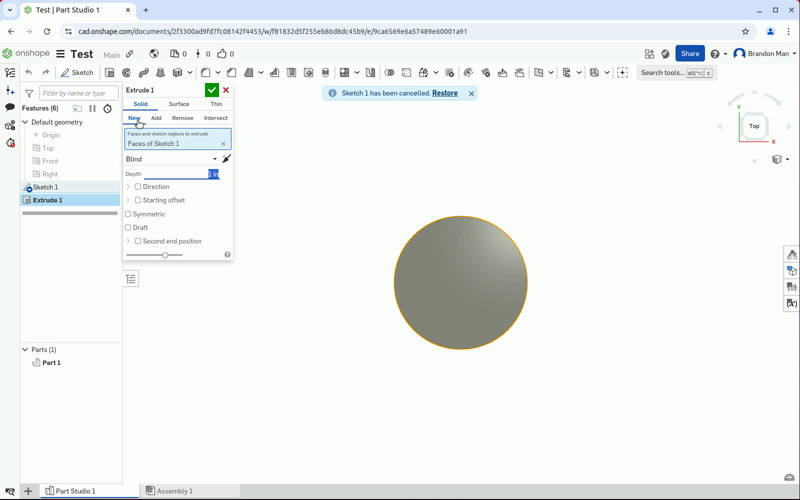
text(9.147)
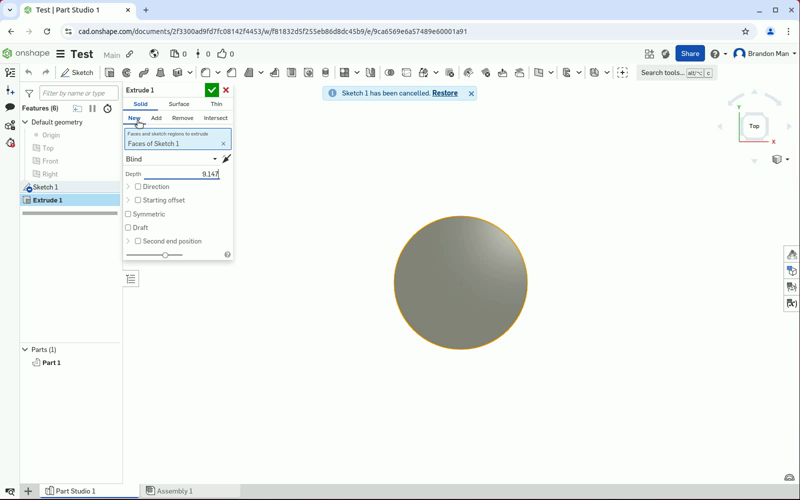
key(enter)
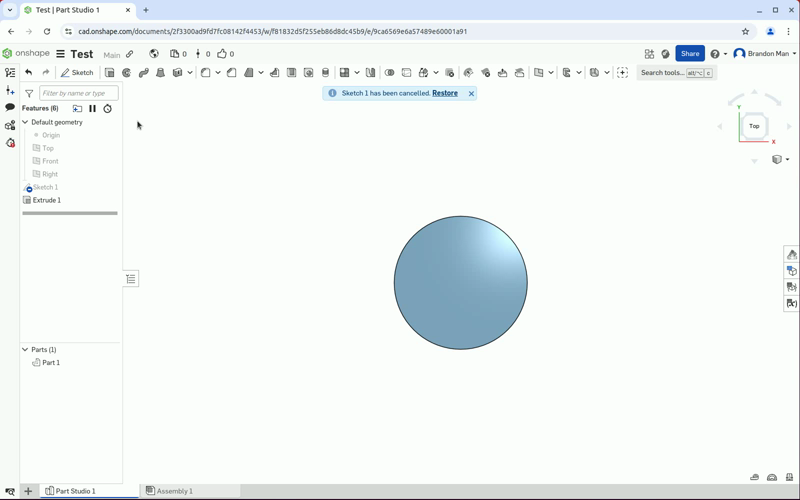
key(shift+h)
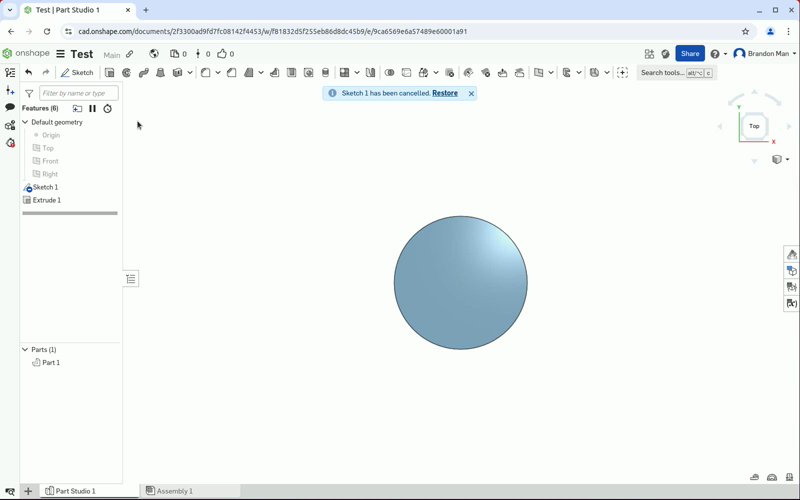
key(shift+h)
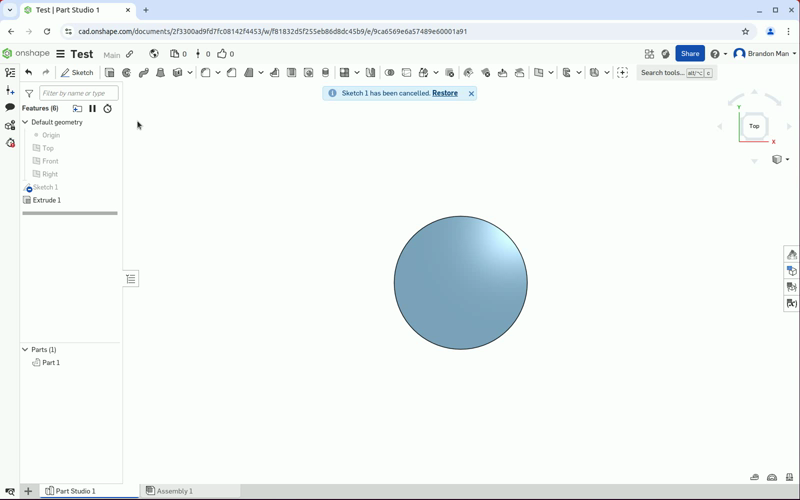
mouse_move(73, 189)
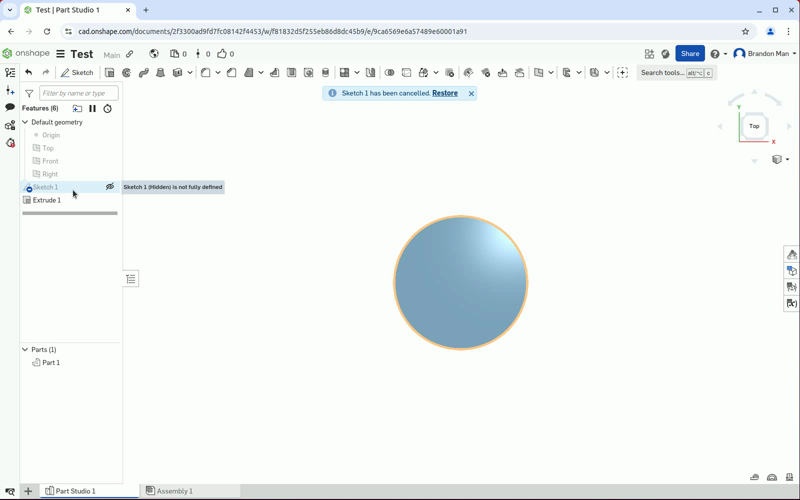
click(73, 189)
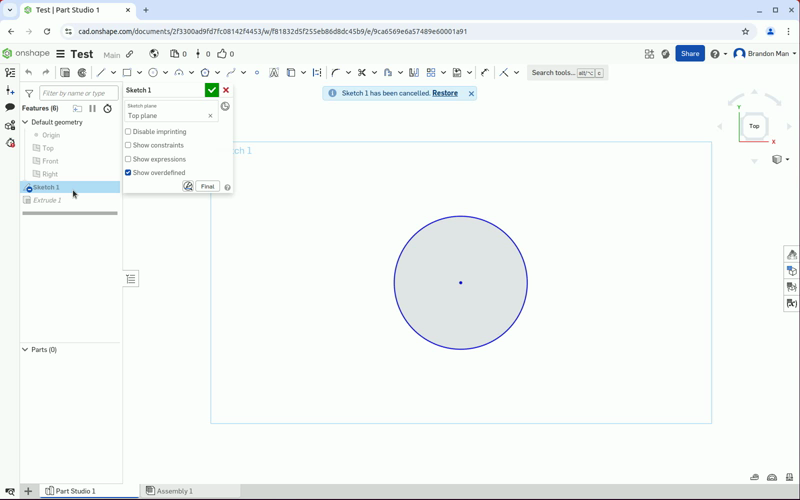
mouse_move(229, 92)
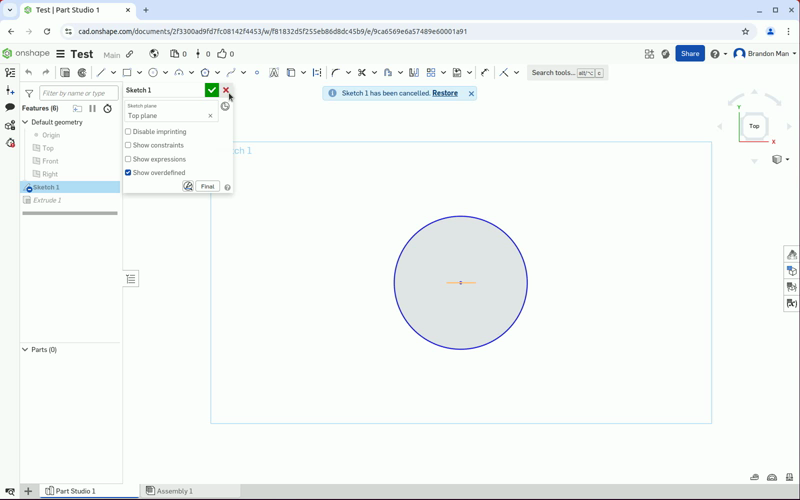
click(229, 92)
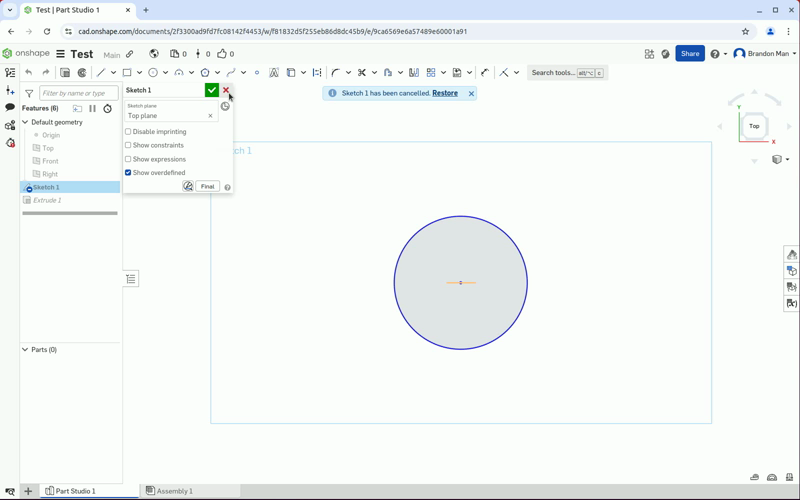
key(shift+s)
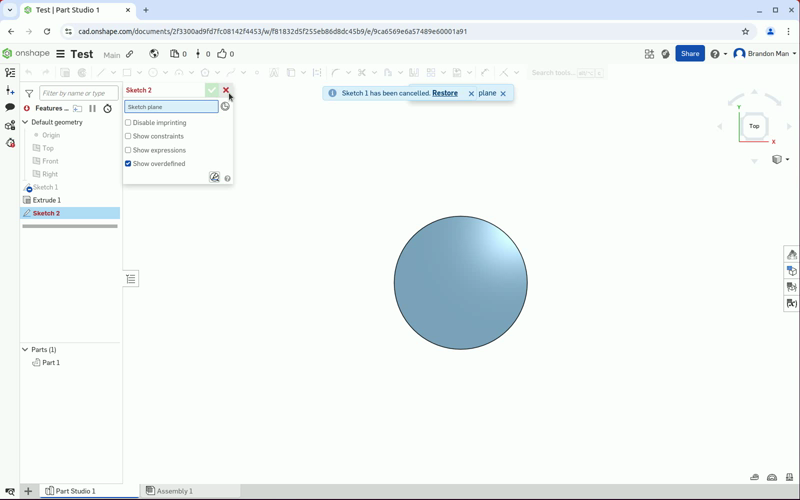
mouse_move(73, 150)
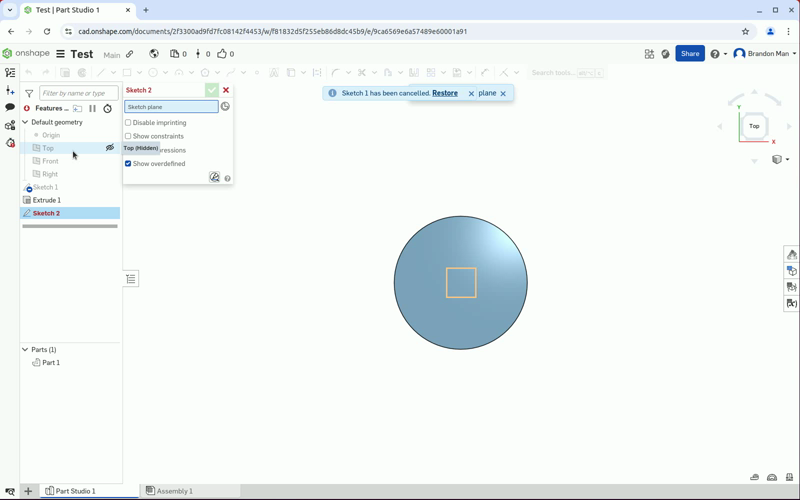
click(73, 150)
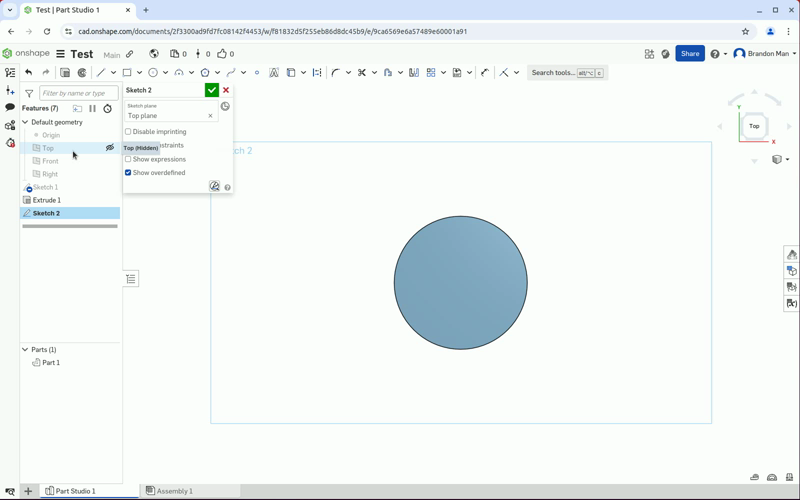
mouse_move(73, 352)
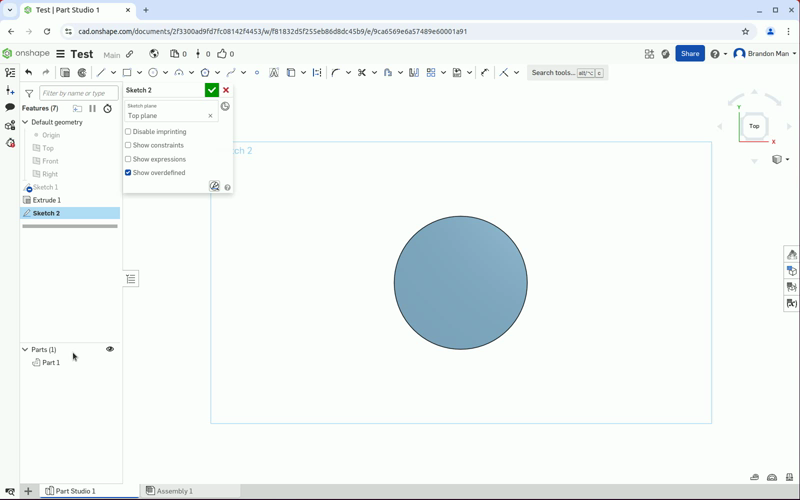
key(y)
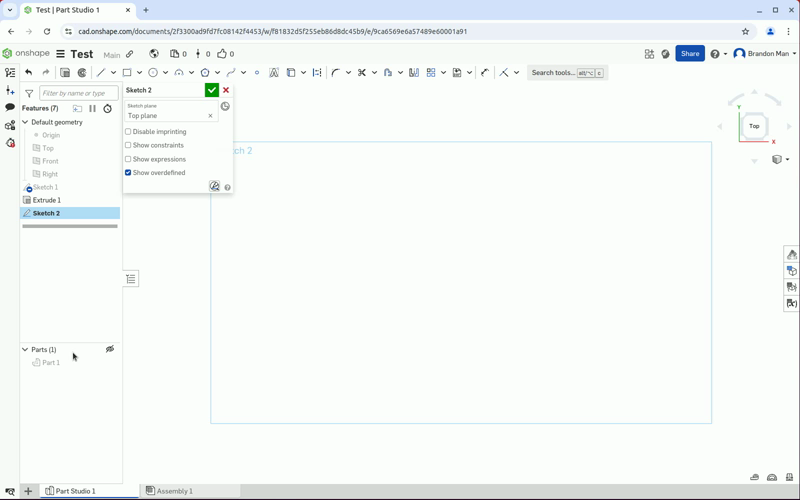
key(c)
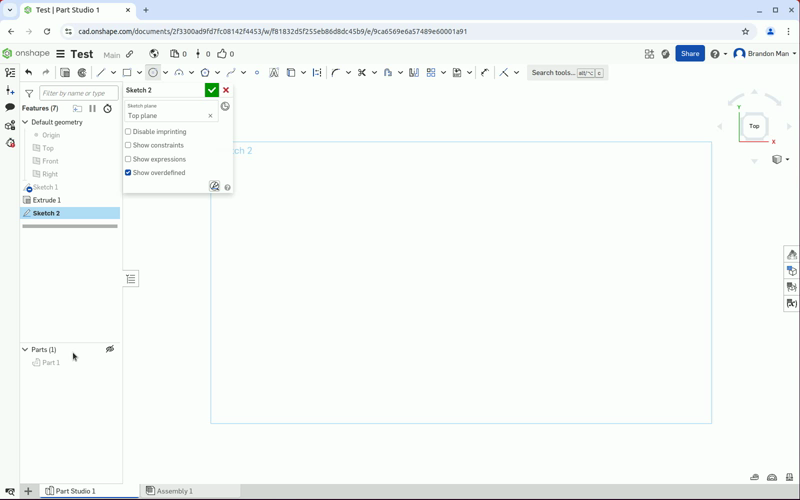
key_down(shift)
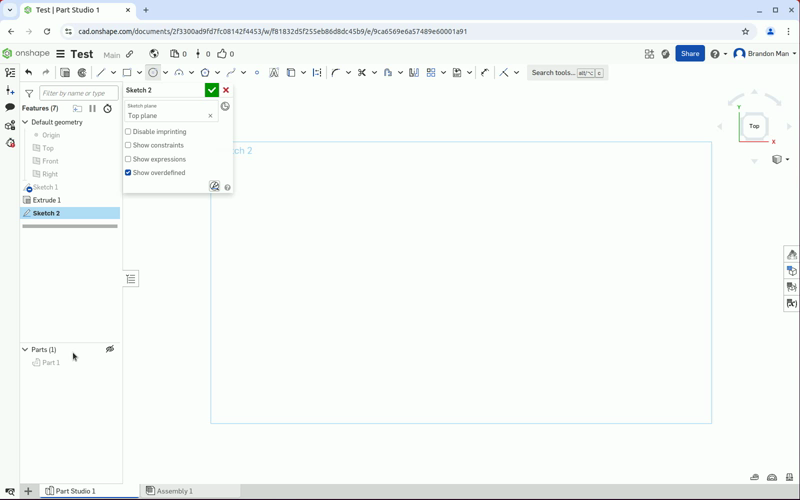
mouse_move(461, 282)
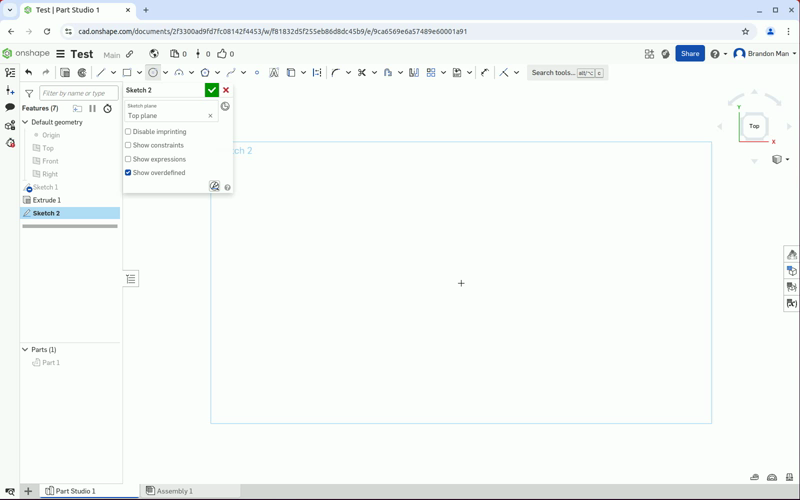
click(461, 282)
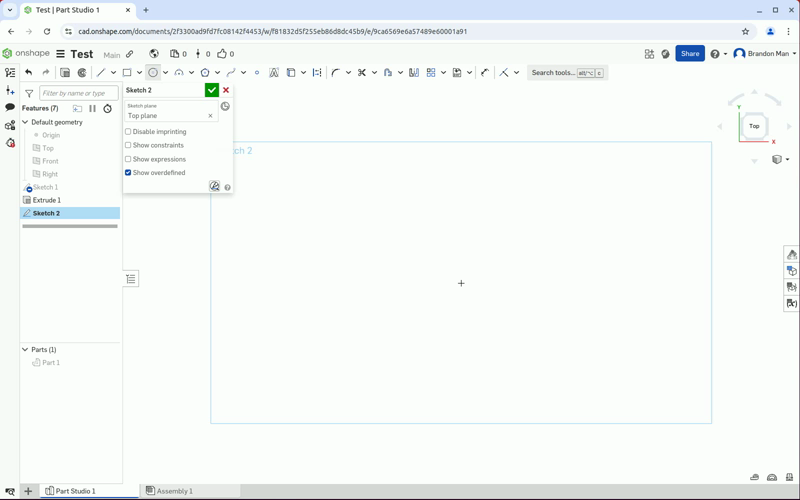
key_up(shift)
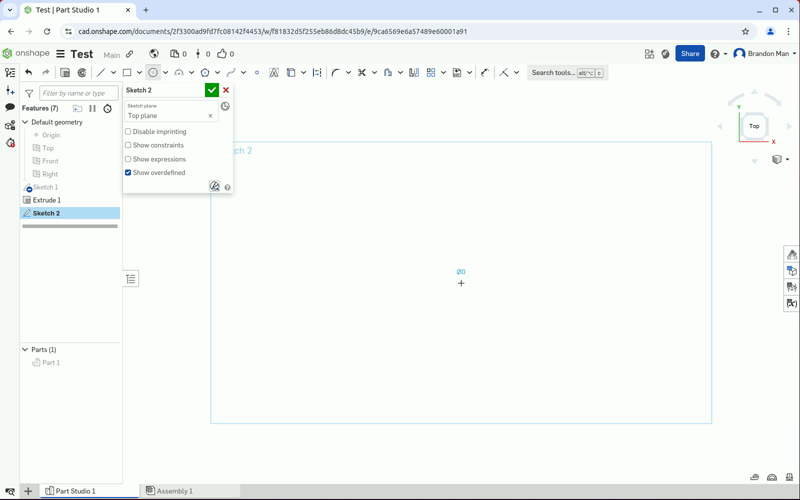
mouse_move(574, 282)
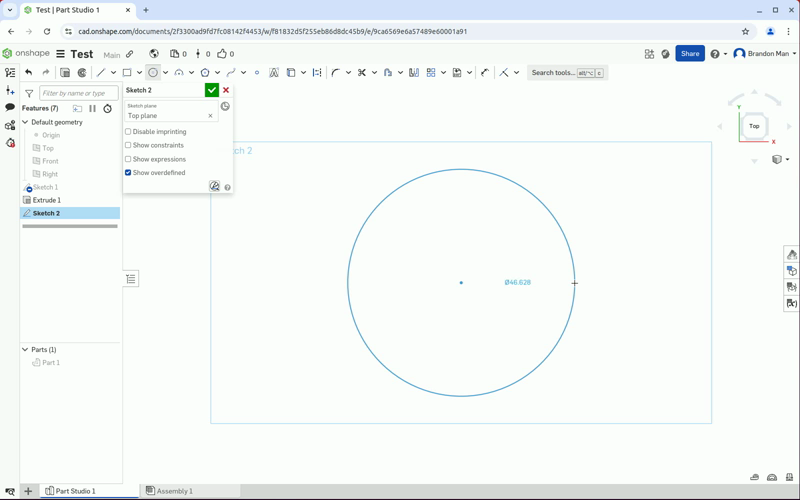
click(574, 282)
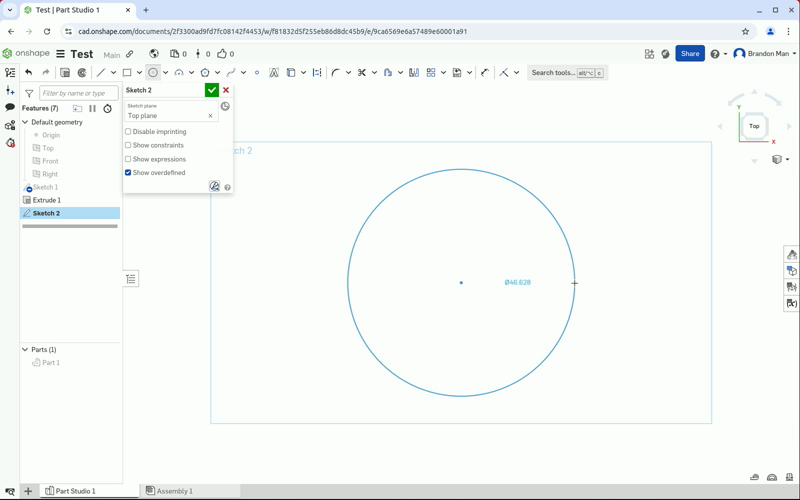
key(esc)
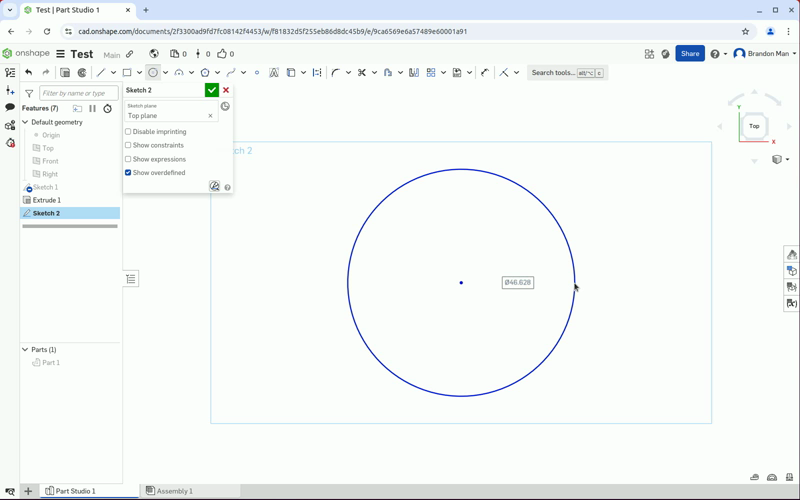
key(c)
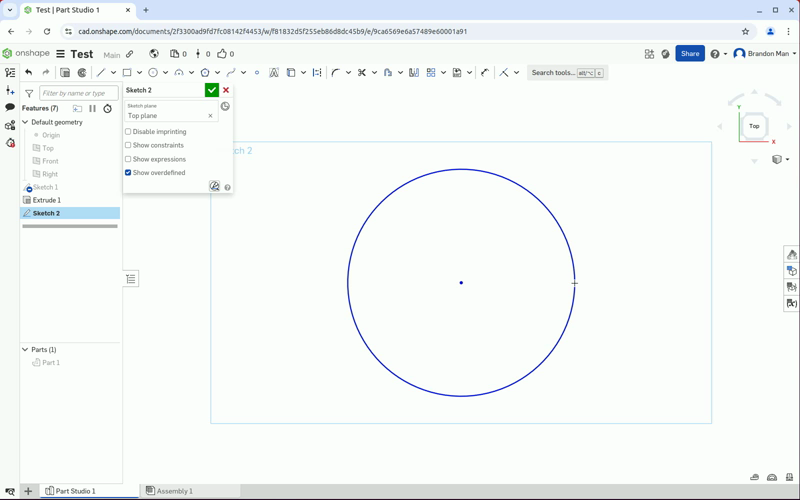
key_down(shift)
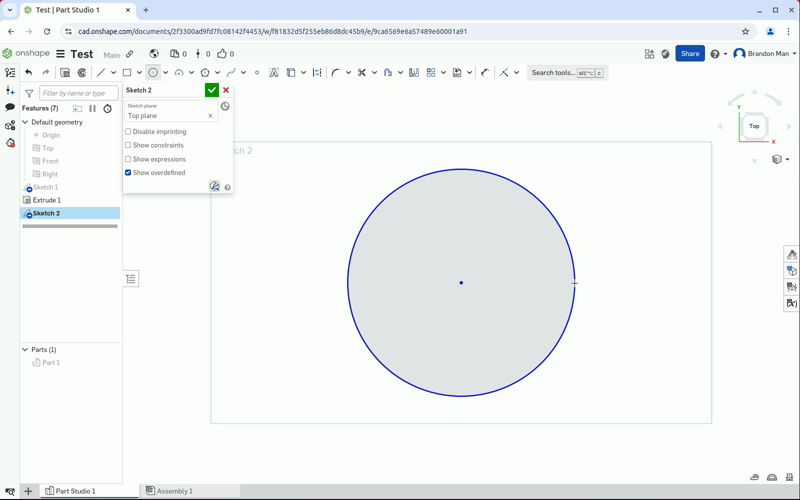
mouse_move(461, 282)
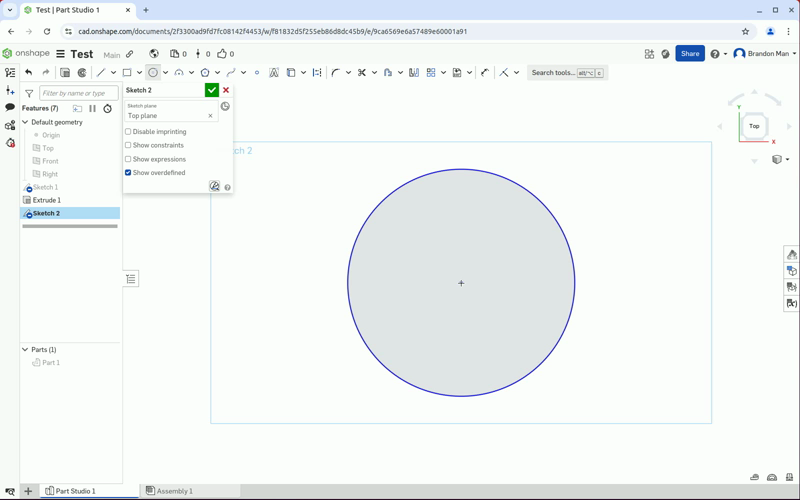
click(461, 282)
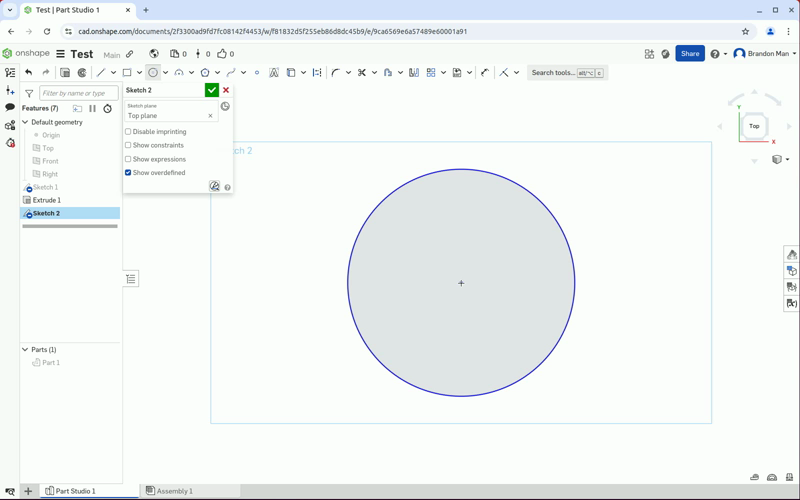
key_up(shift)
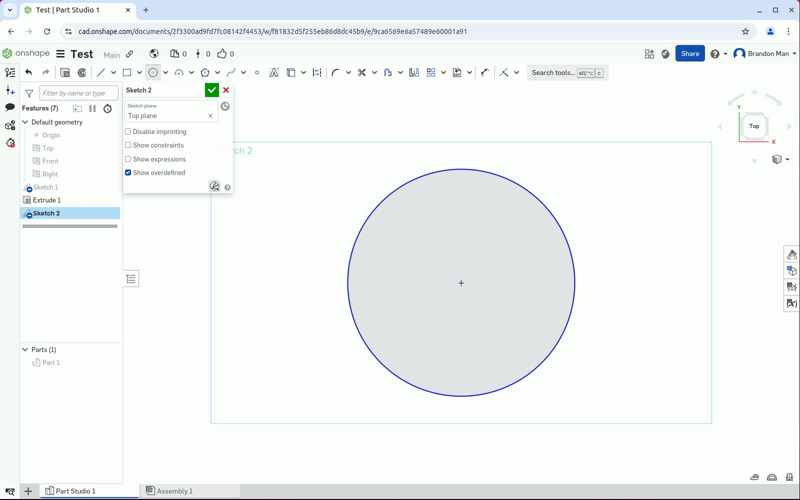
mouse_move(527, 282)
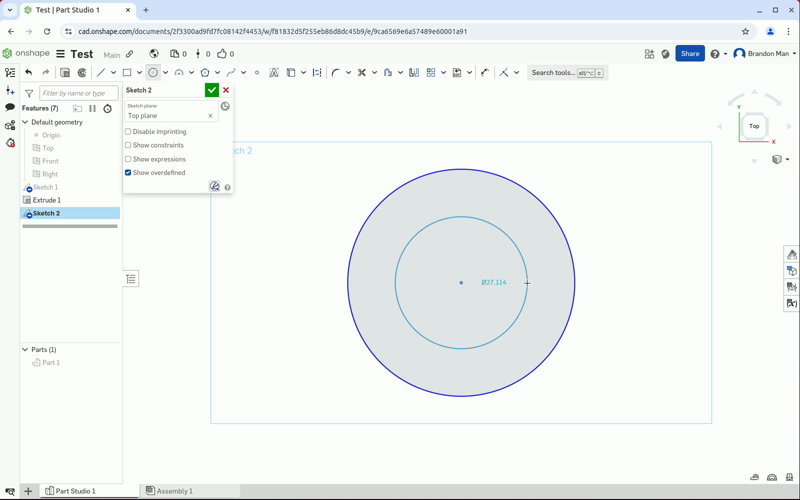
click(527, 282)
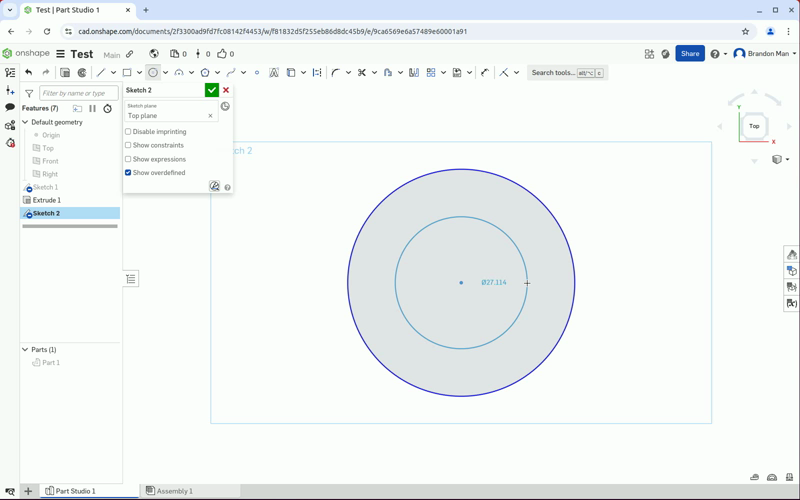
key(esc)
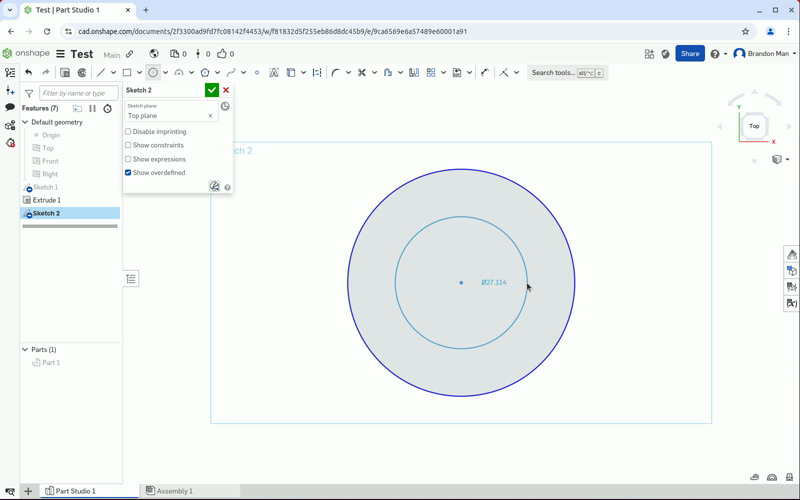
mouse_move(369, 280)
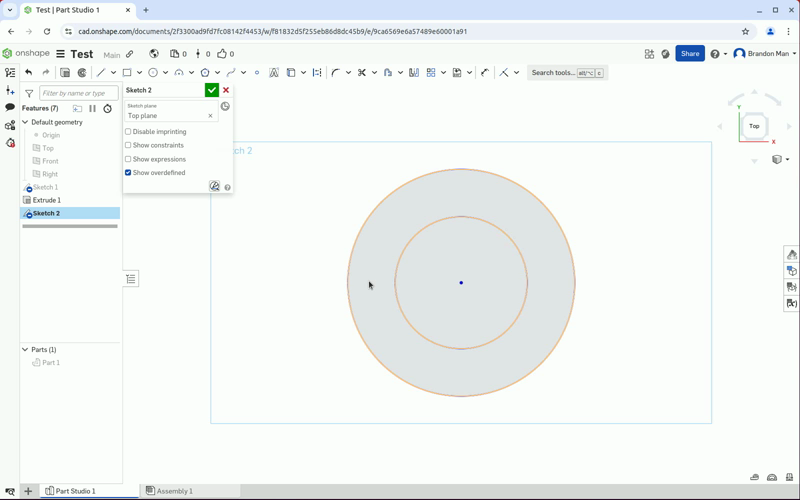
click(369, 280)
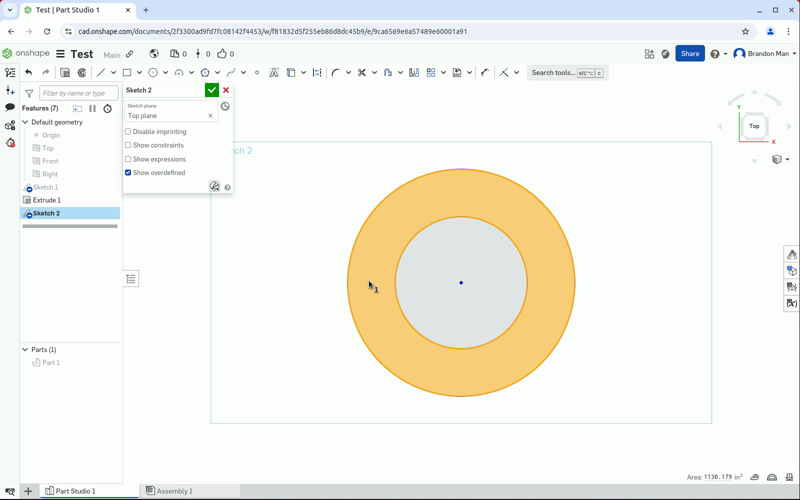
mouse_move(73, 352)
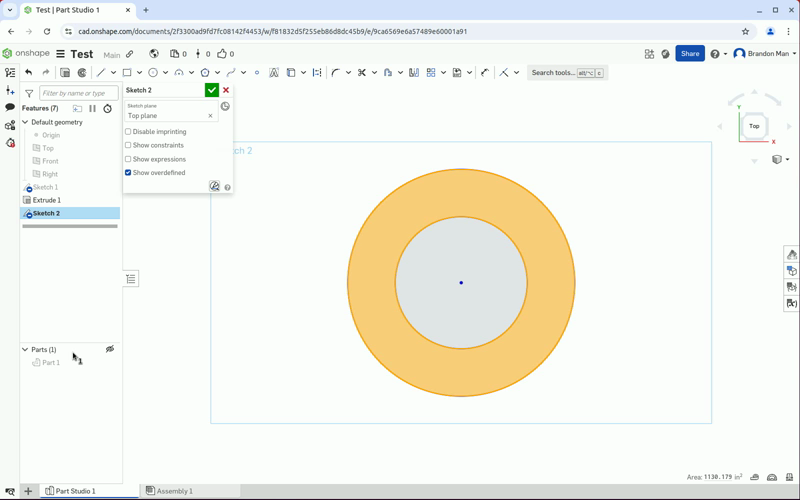
key(shift+y)
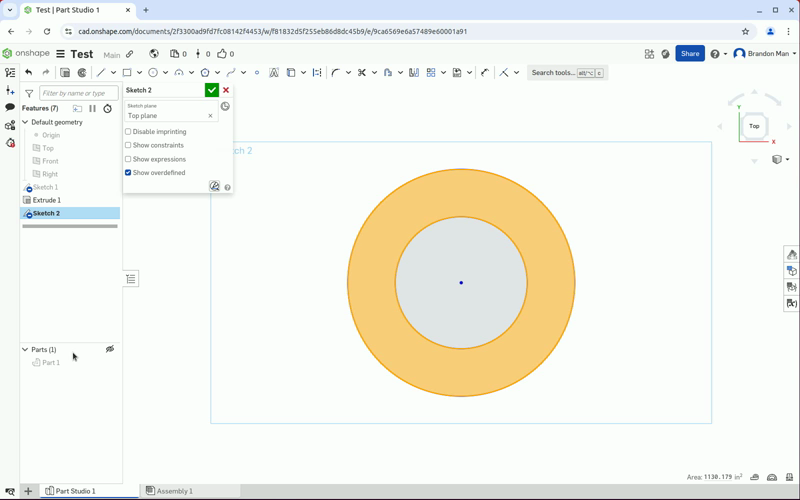
key(shift+e)
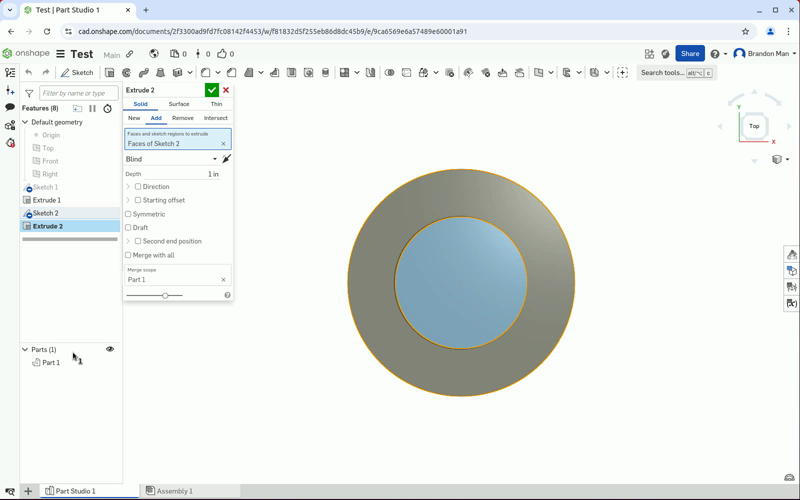
mouse_move(143, 106)
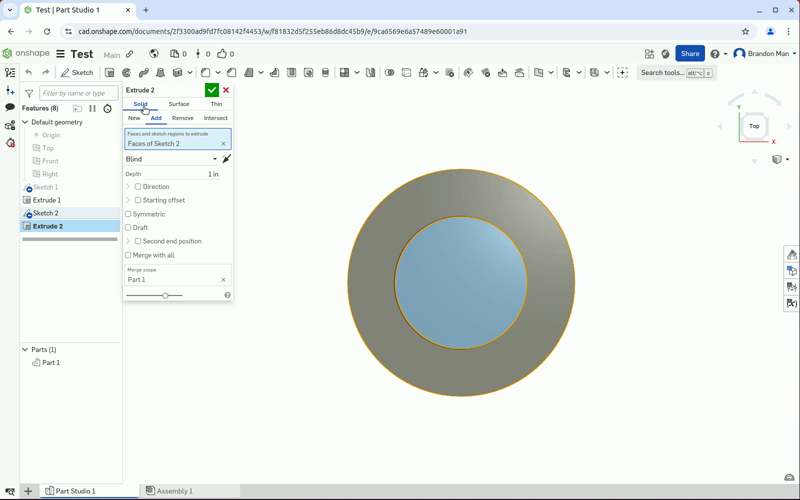
click(143, 106)
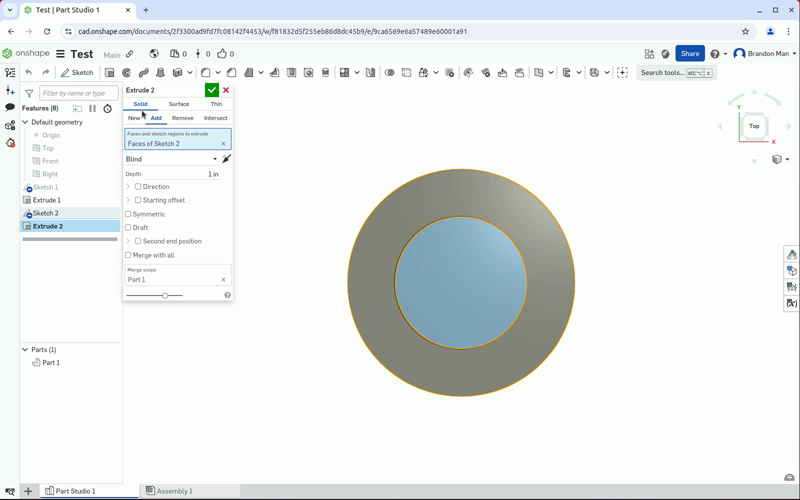
mouse_move(137, 120)
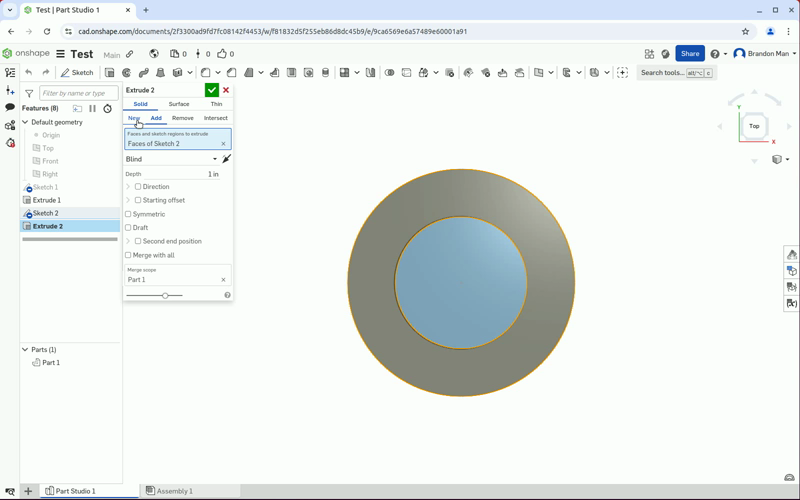
click(137, 120)
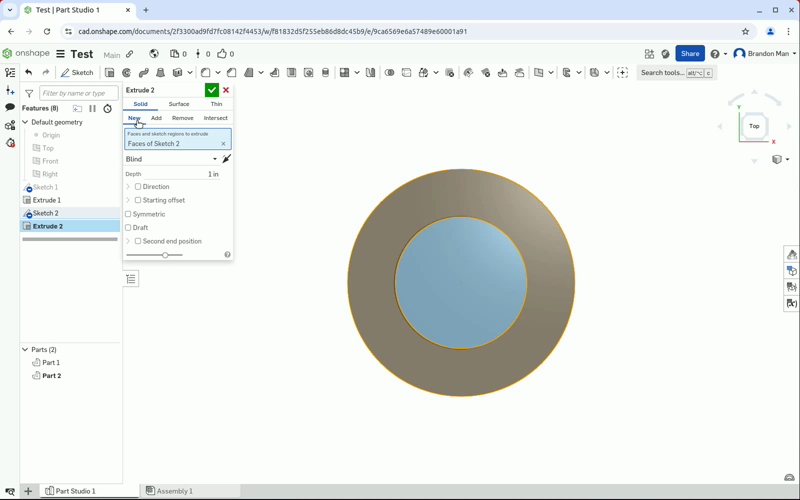
key(tab, 4)
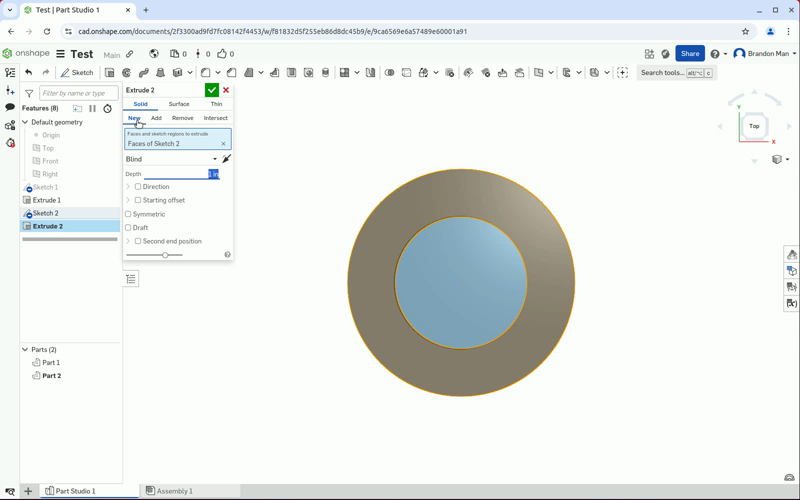
text(9.147)
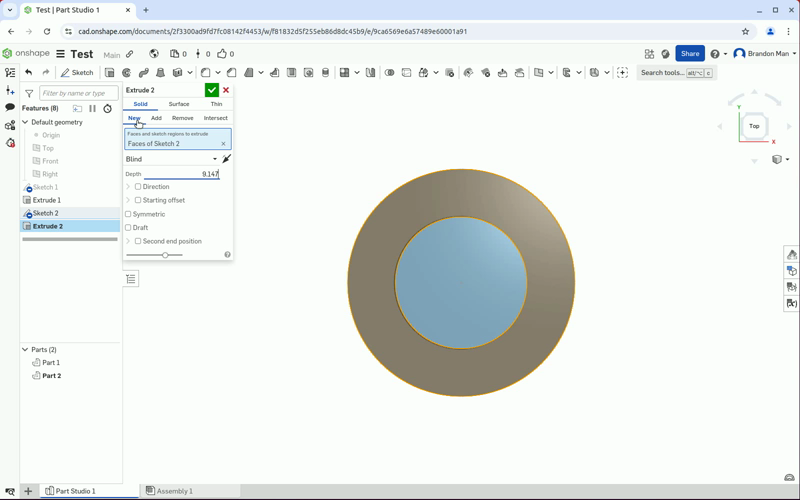
key(enter)
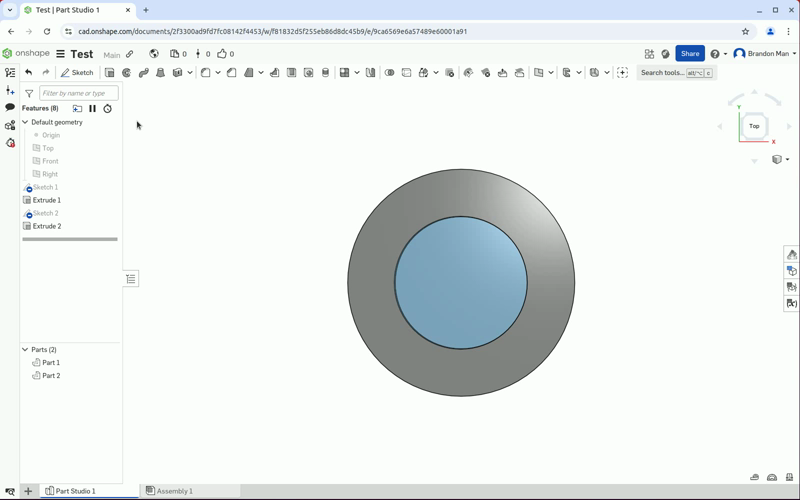
key(shift+h)
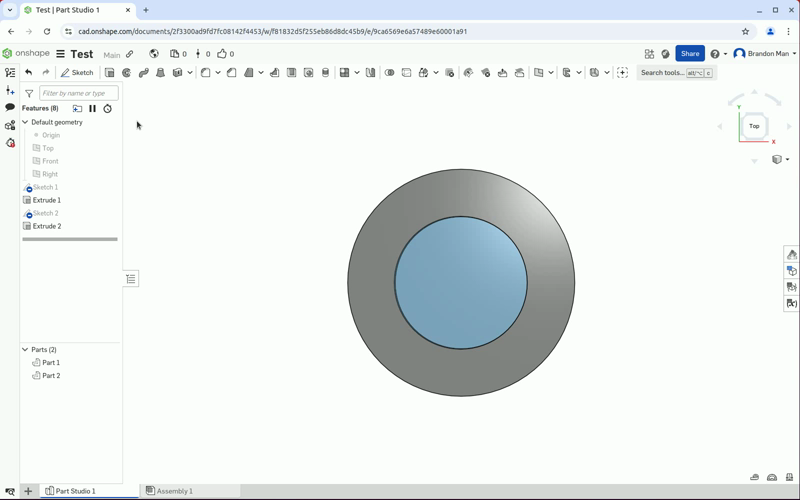
key(shift+h)
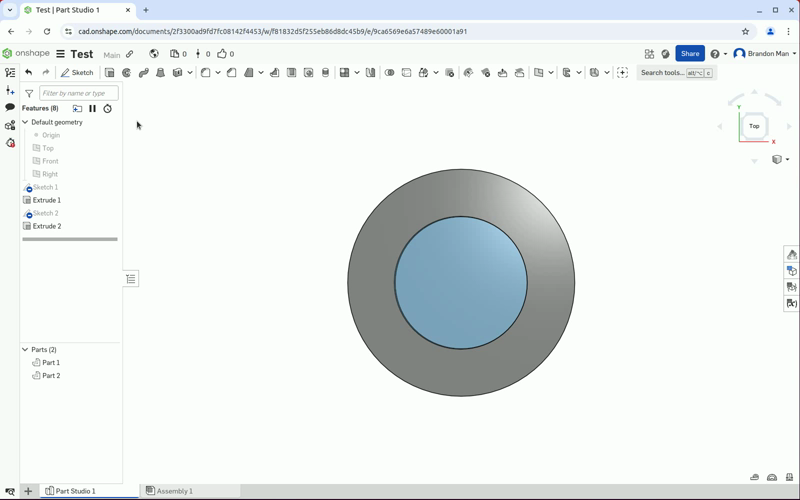
mouse_move(73, 189)
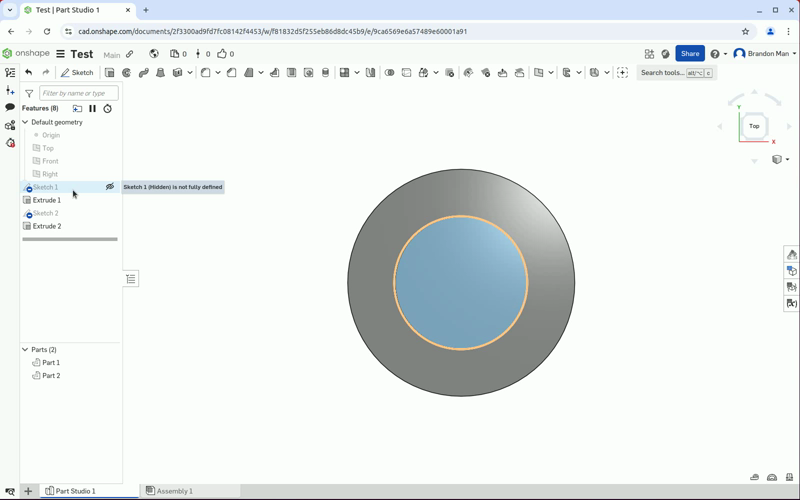
click(73, 189)
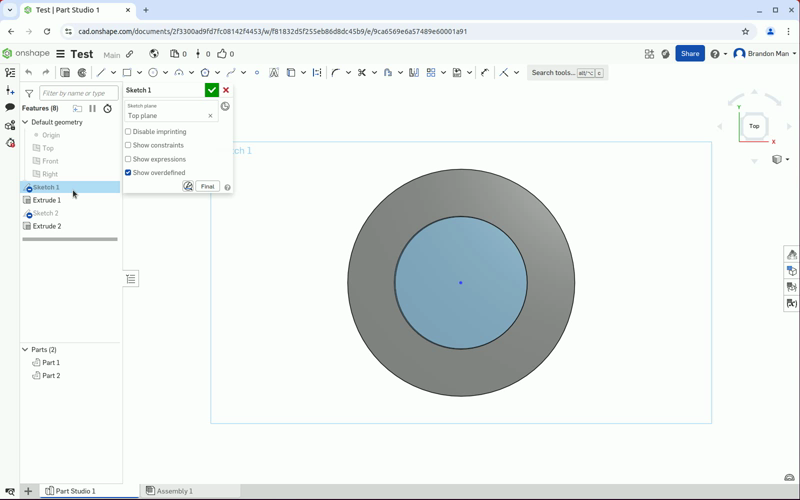
mouse_move(229, 92)
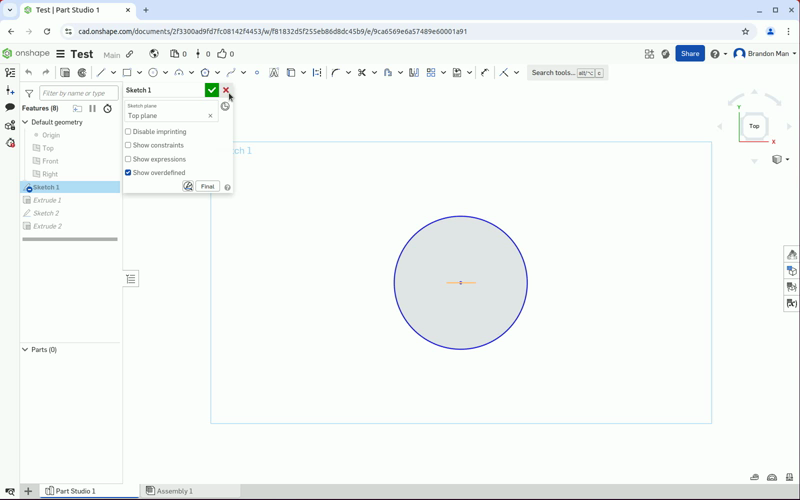
click(229, 92)
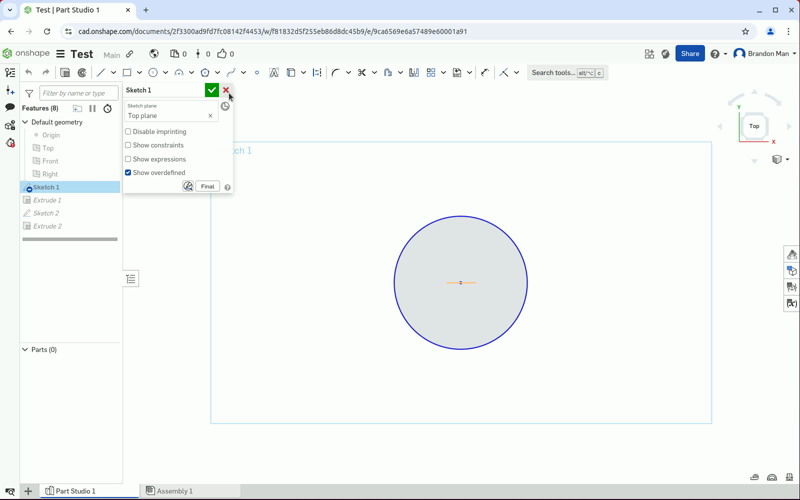
key(shift+s)
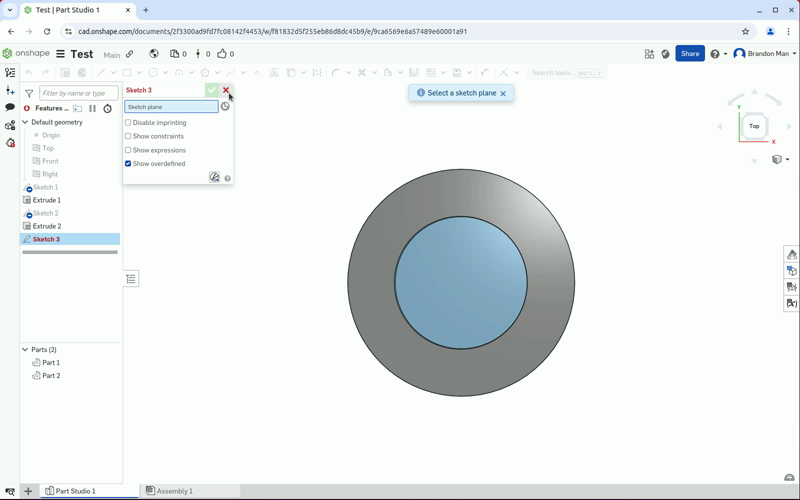
mouse_move(73, 150)
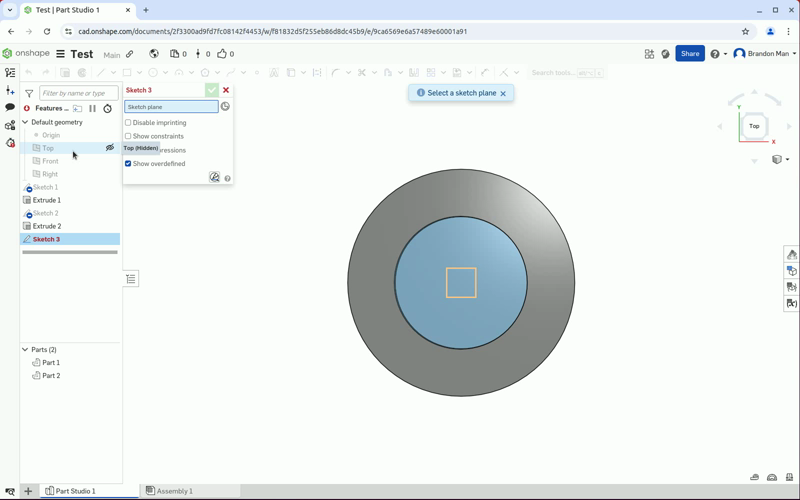
click(73, 150)
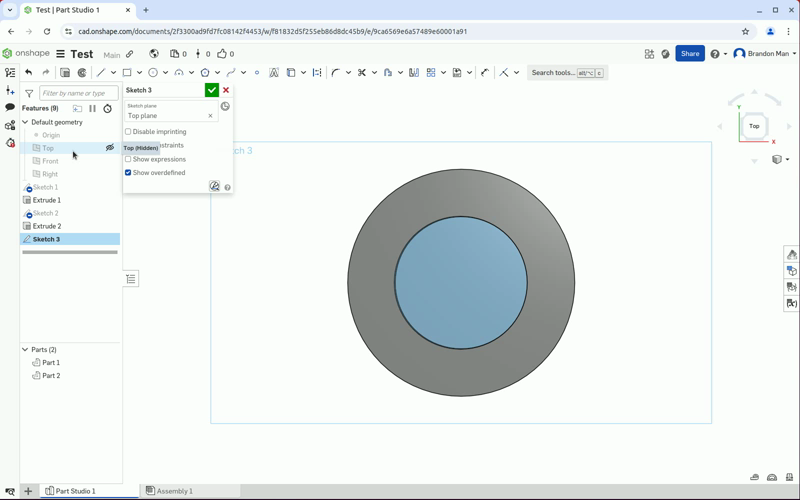
mouse_move(73, 352)
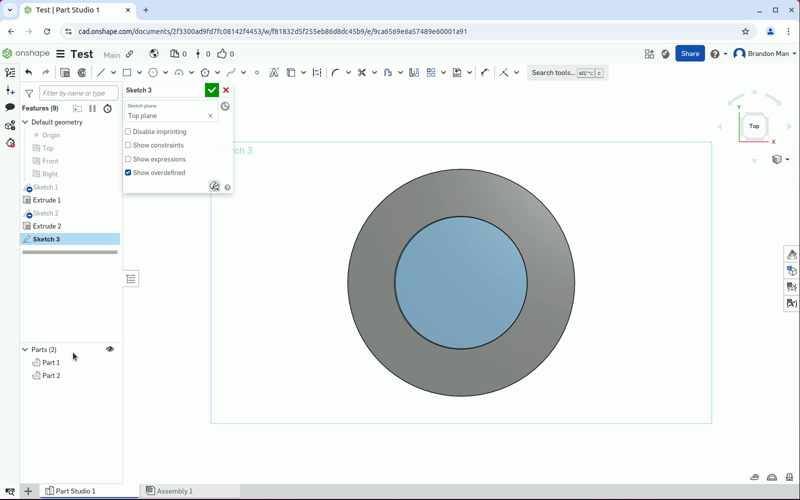
key(y)
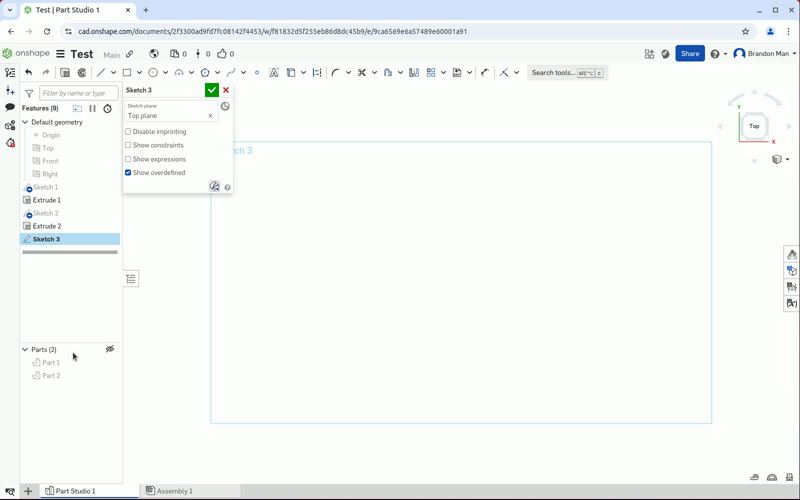
key(c)
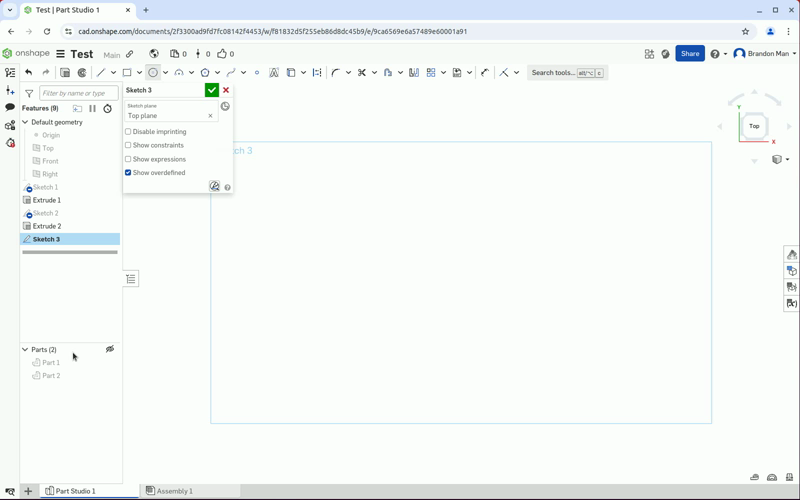
key_down(shift)
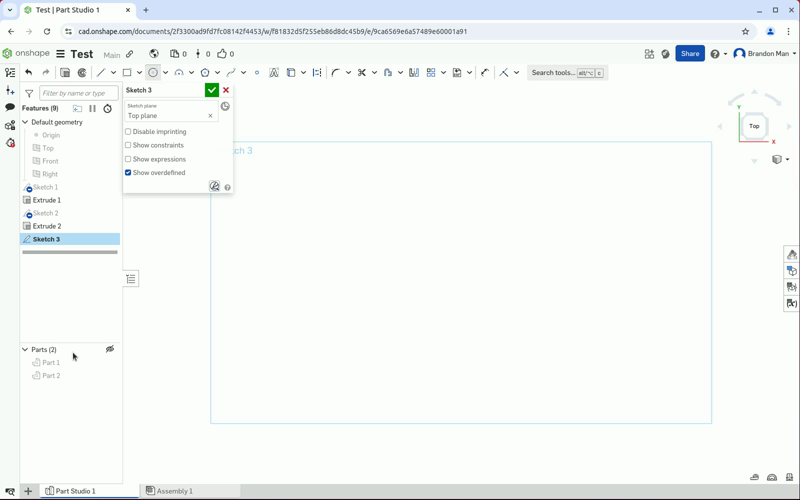
mouse_move(460, 282)
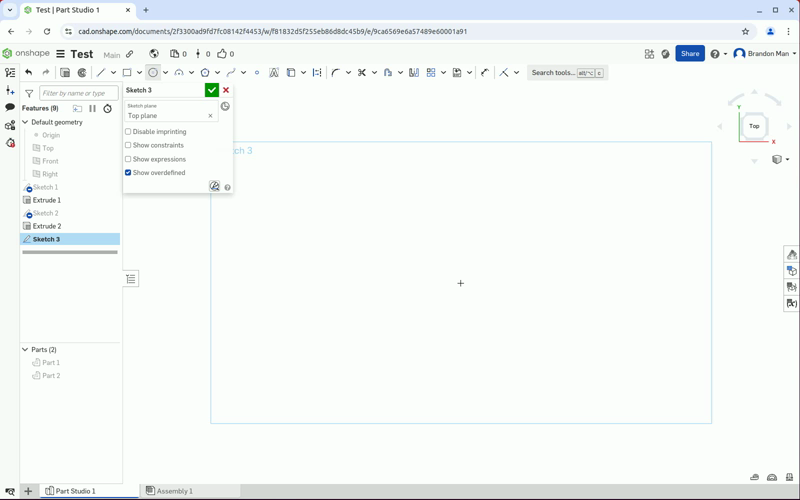
click(460, 282)
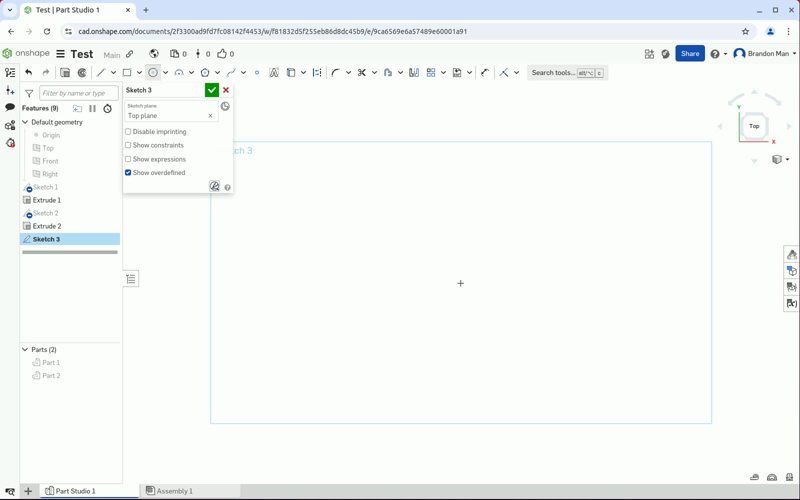
key_up(shift)
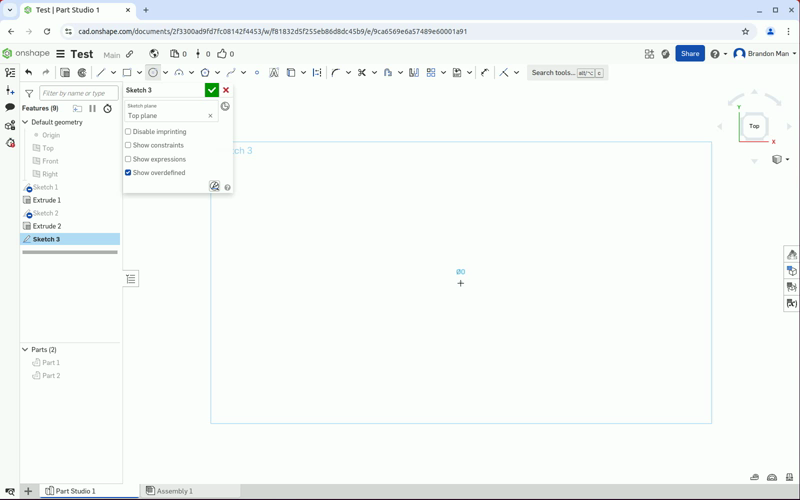
mouse_move(527, 282)
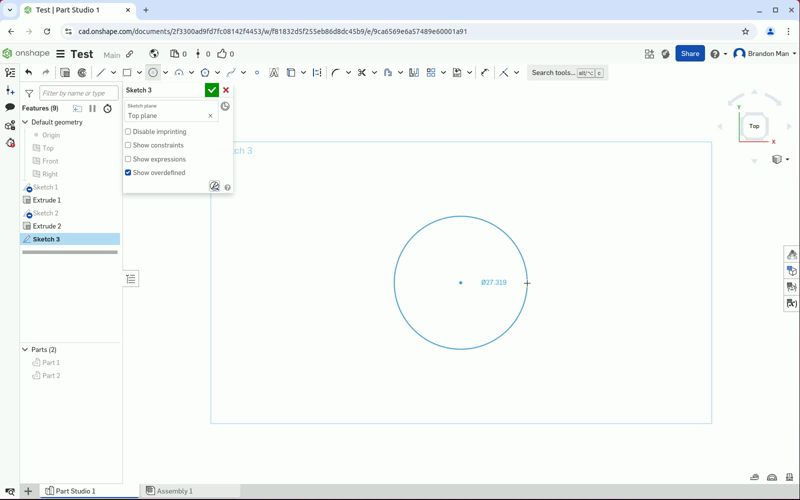
click(527, 282)
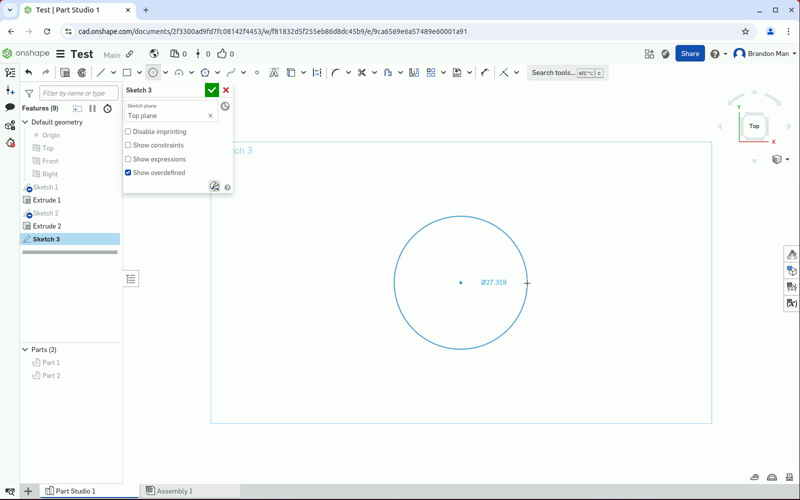
key(esc)
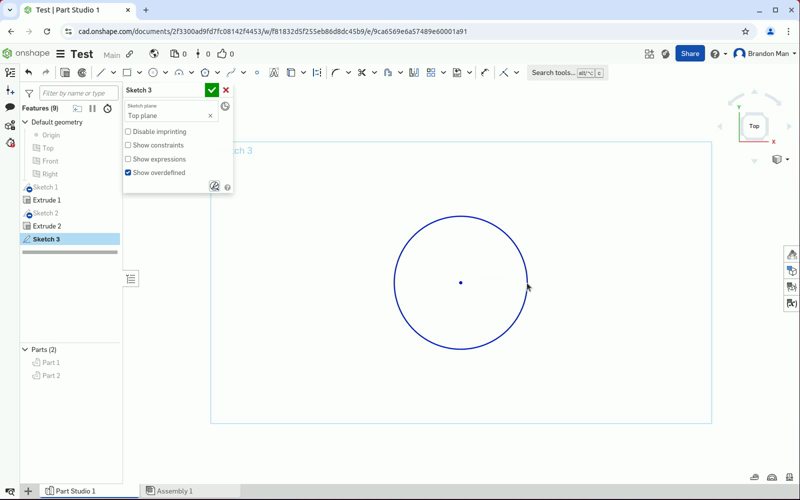
mouse_move(433, 253)
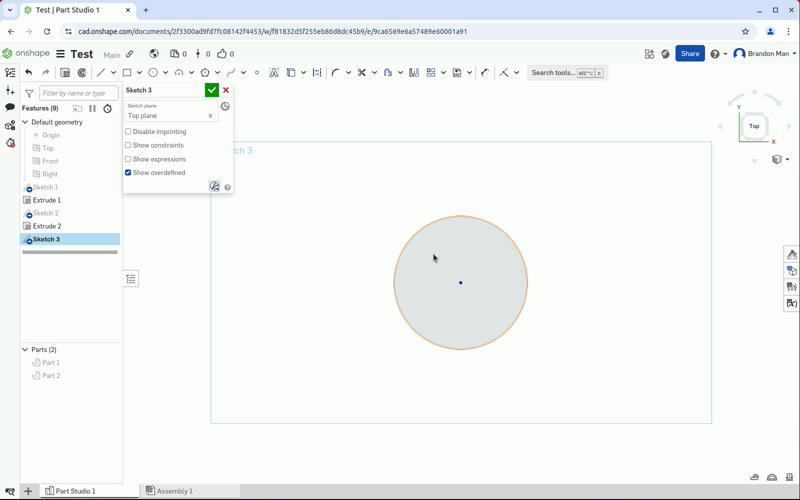
click(433, 253)
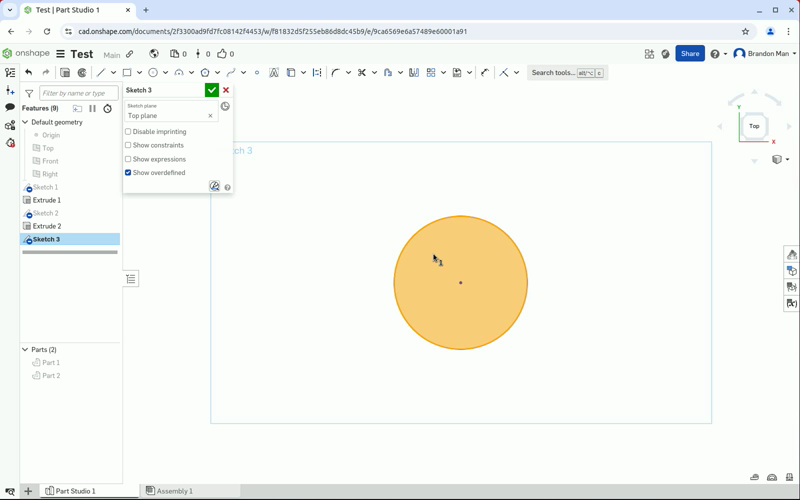
mouse_move(73, 352)
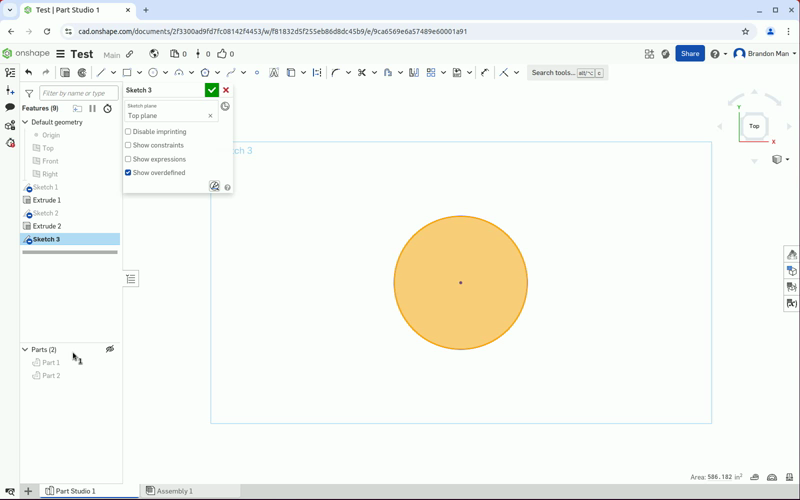
key(shift+y)
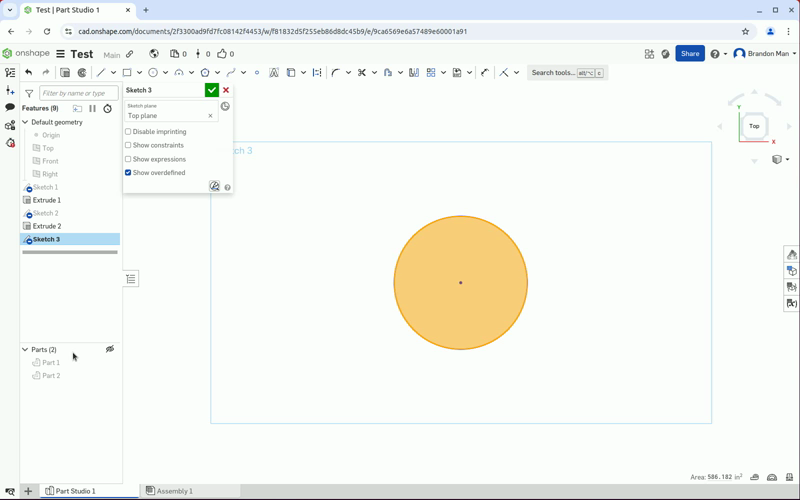
key(shift+e)
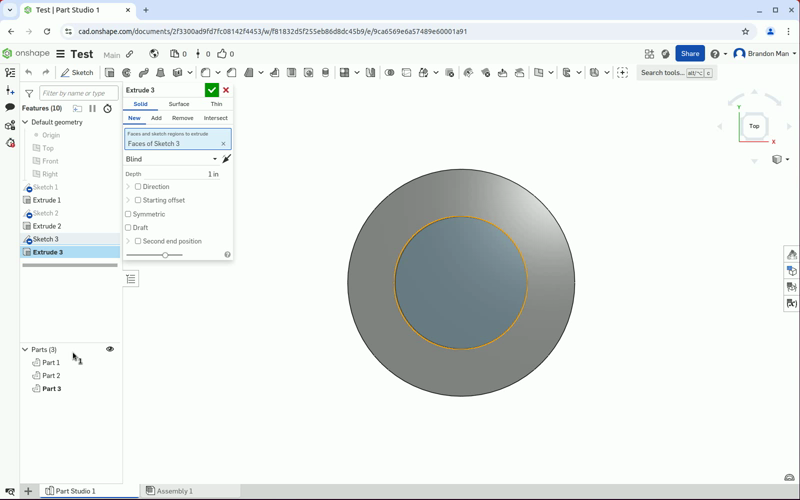
mouse_move(143, 106)
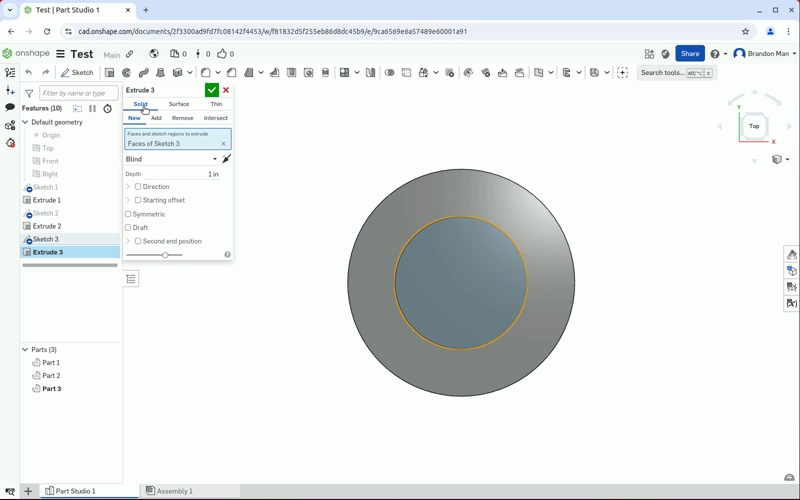
click(143, 106)
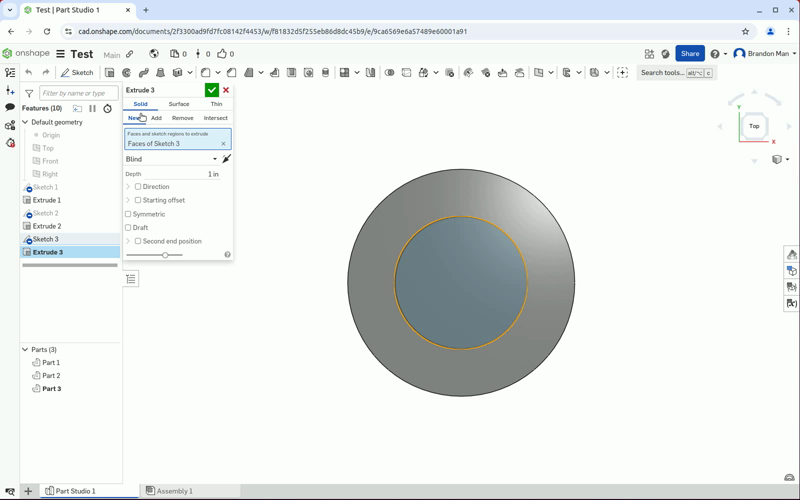
mouse_move(137, 120)
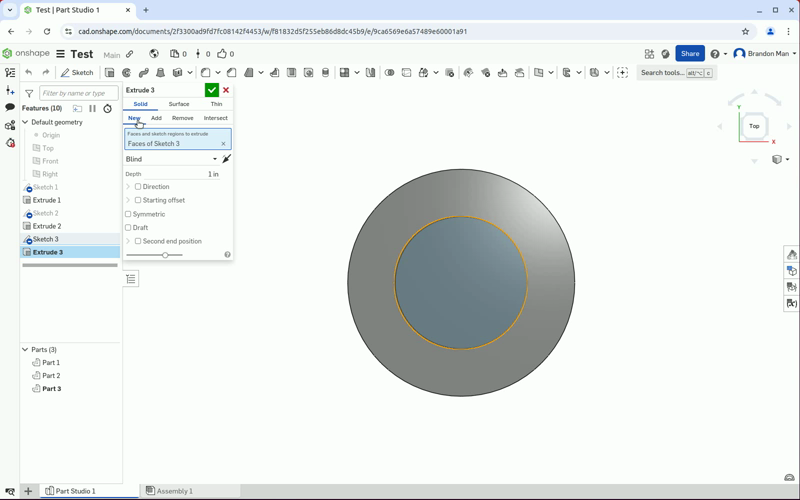
click(137, 120)
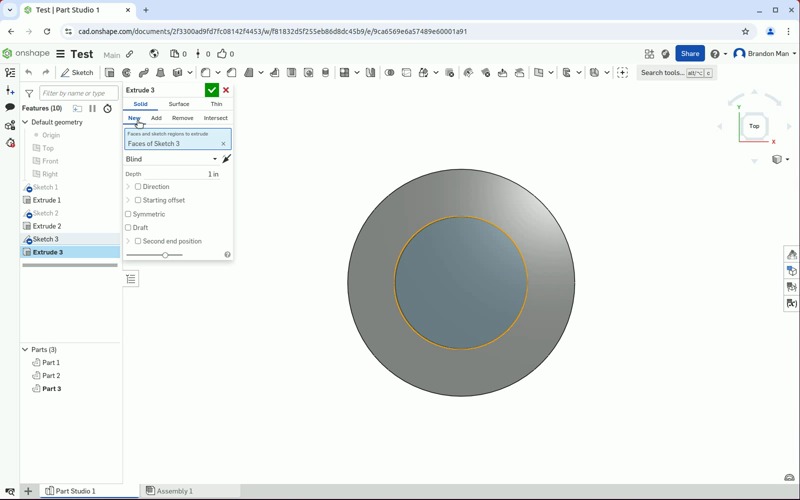
key(tab, 4)
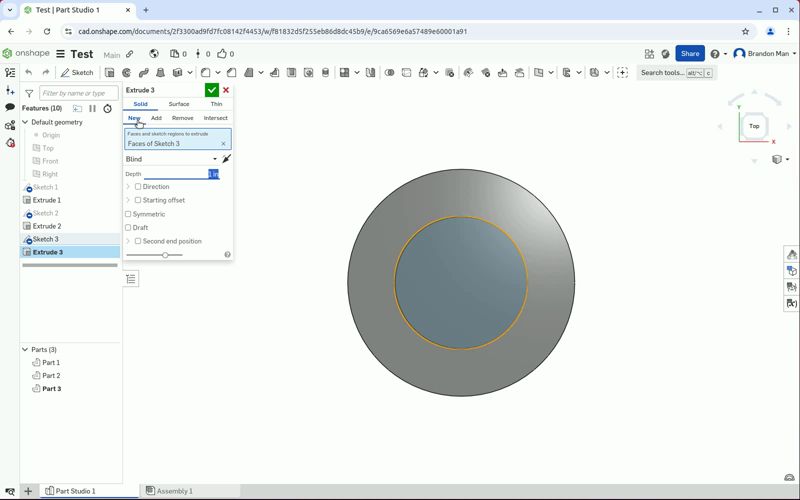
text(18.535)
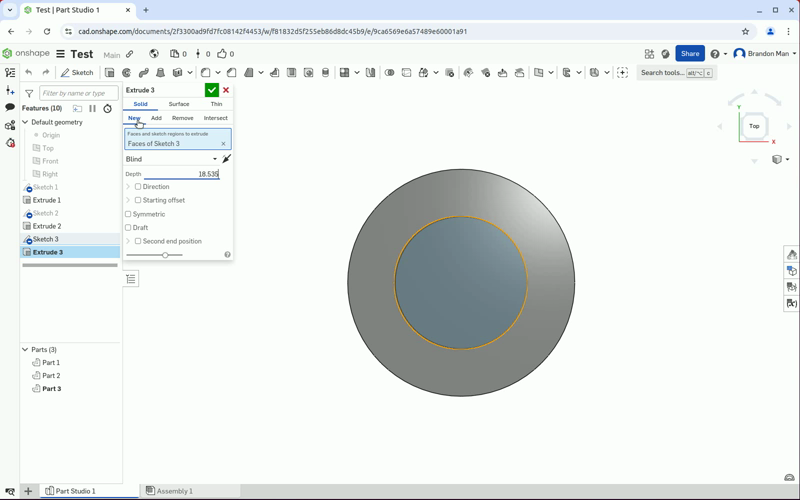
key(enter)
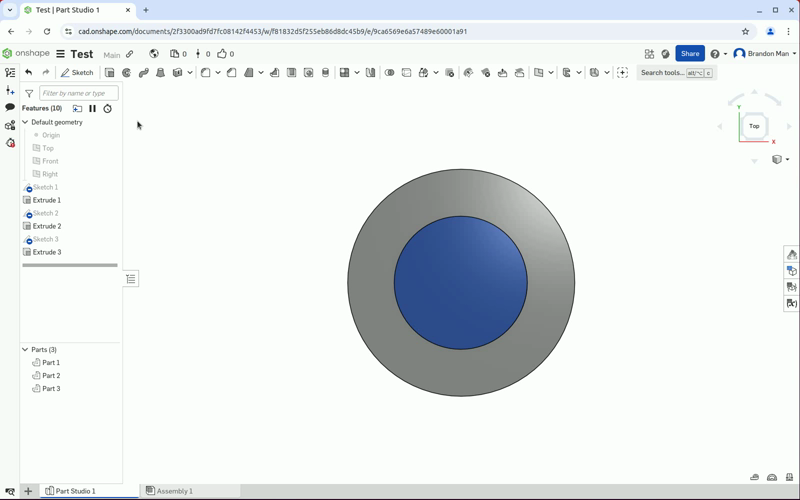
key(shift+h)
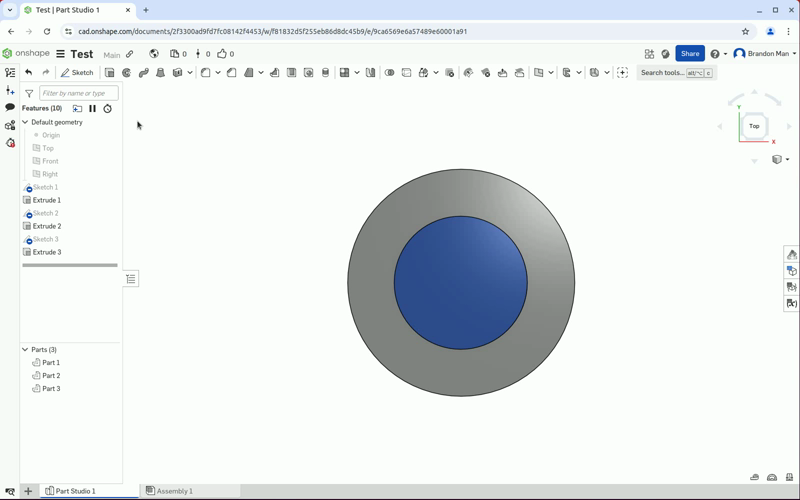
key(shift+h)
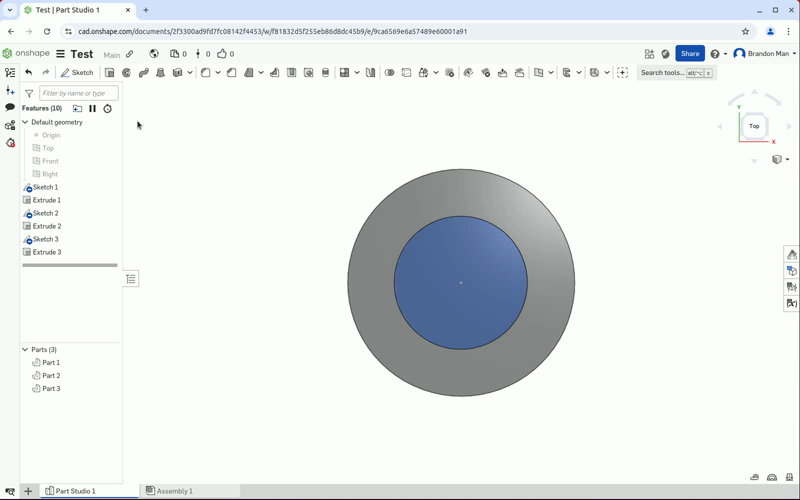
key(shift+7)
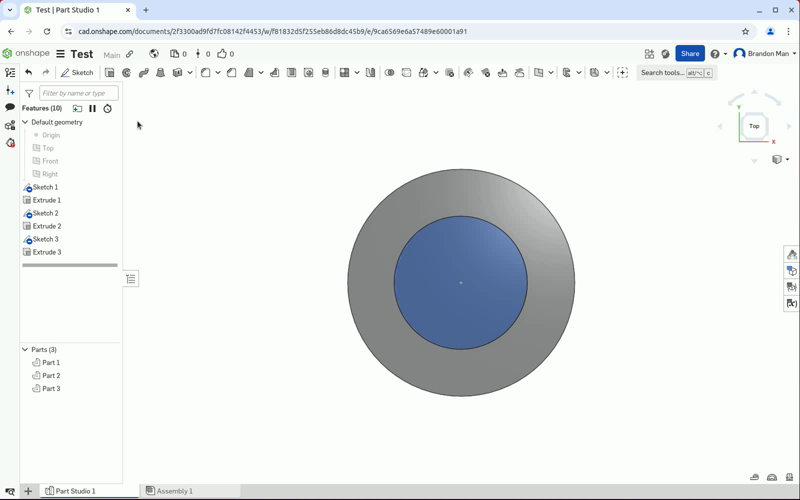
key(up, 3)
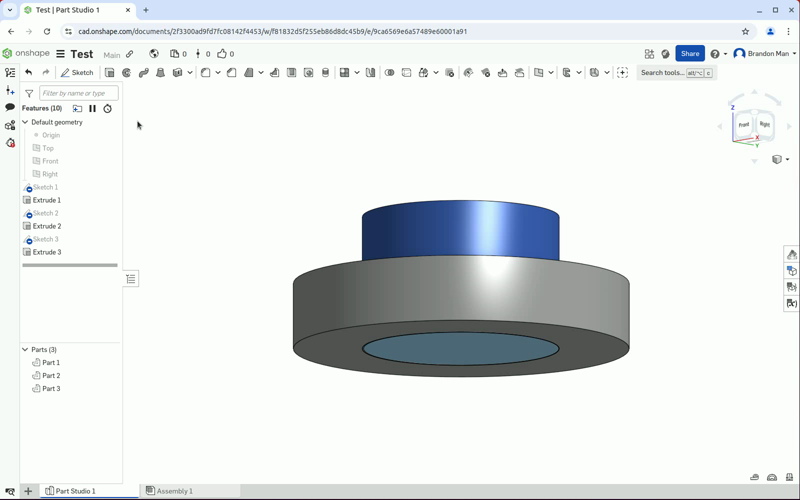
key(left, 3)
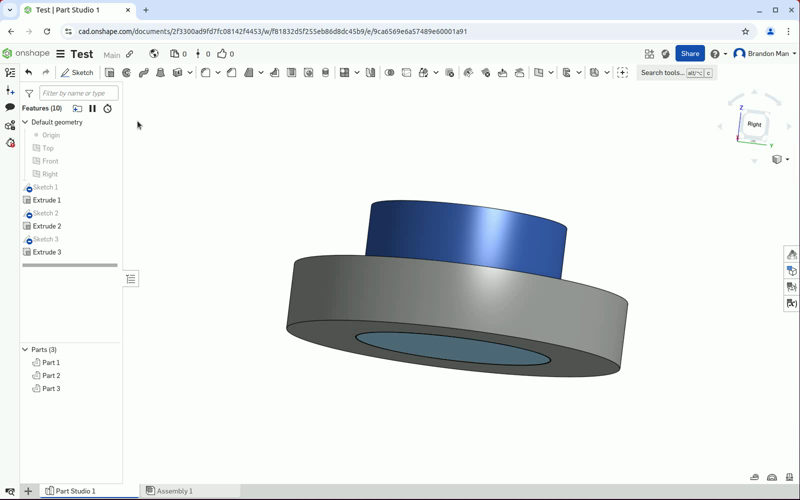
key(right, 3)
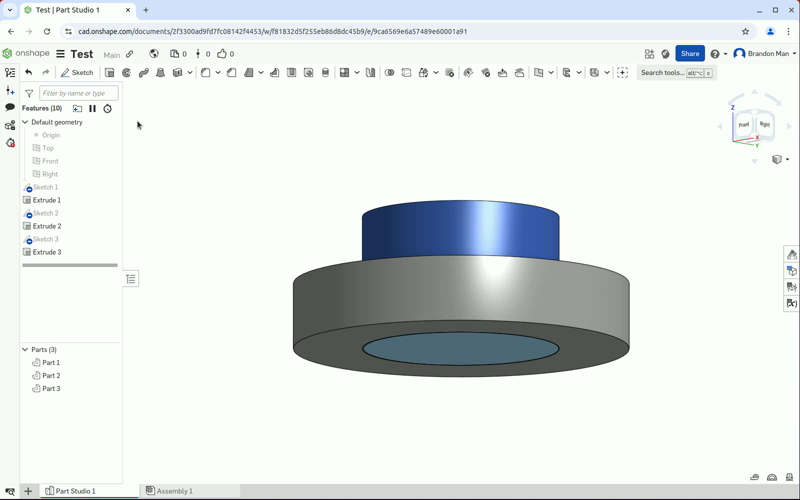
key(down, 3)
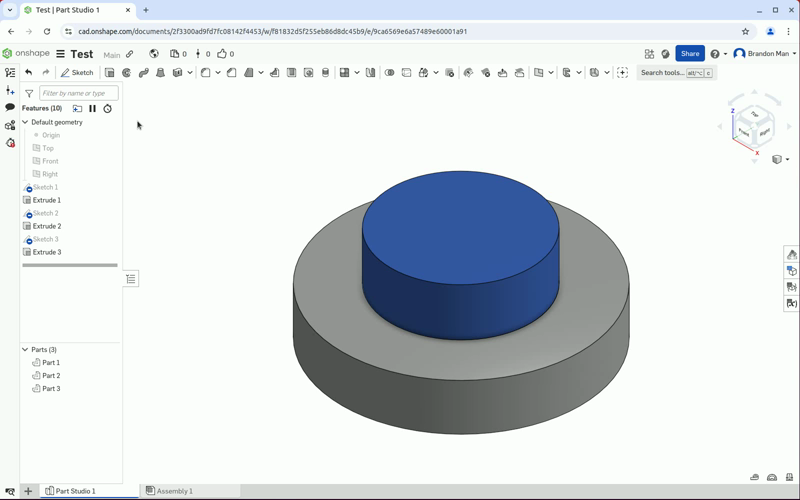
mouse_move(73, 189)
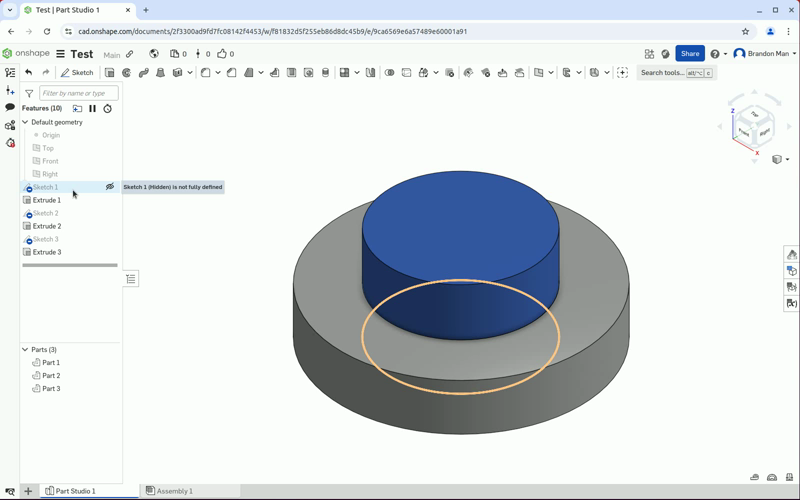
click(73, 189)